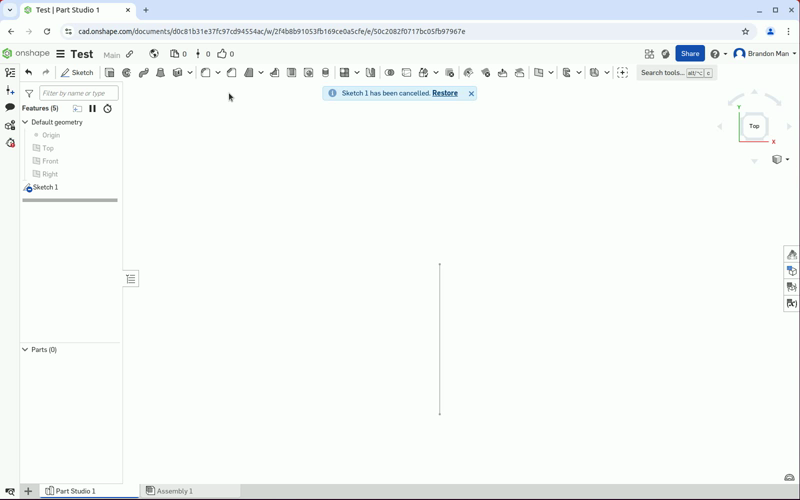
key(shift+h)
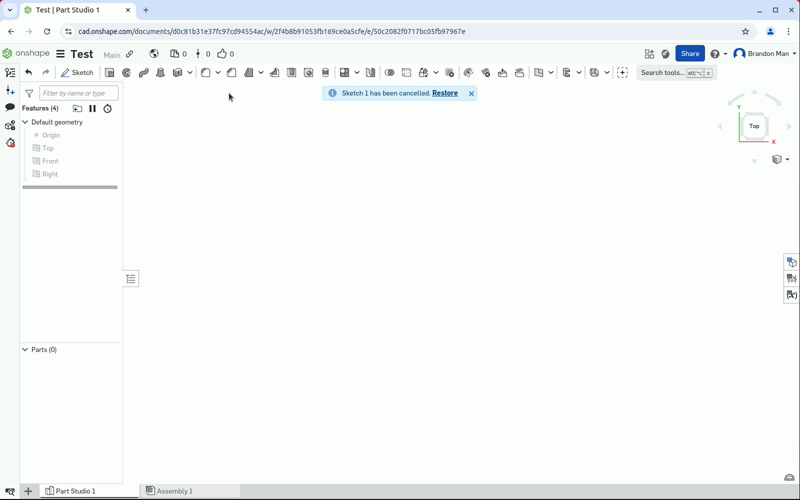
mouse_move(73, 352)
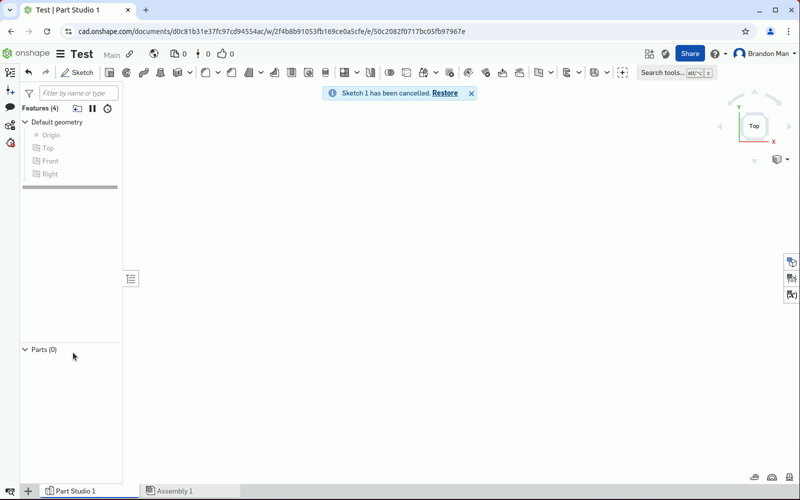
key(y)
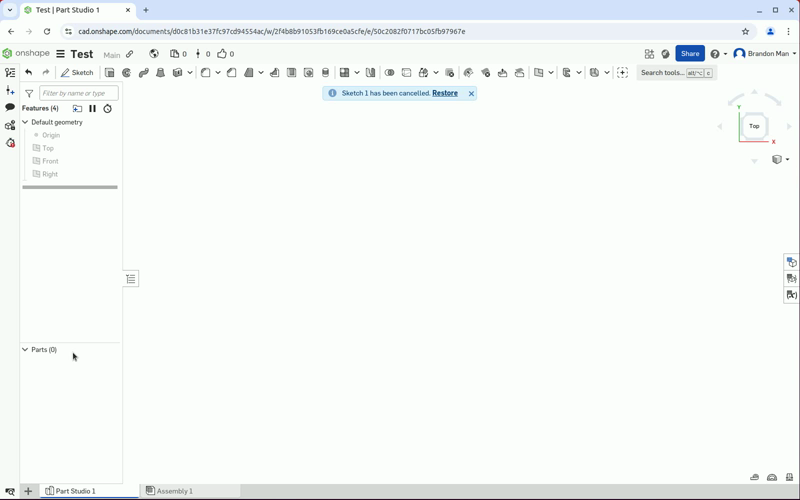
key(shift+p)
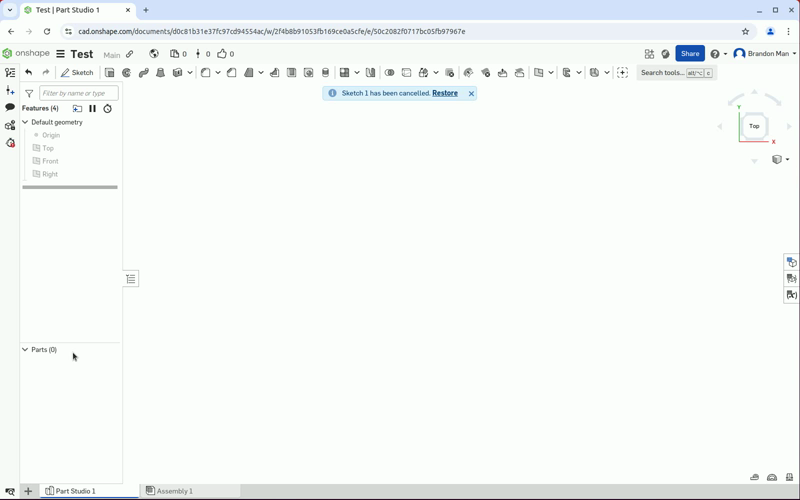
key(space)
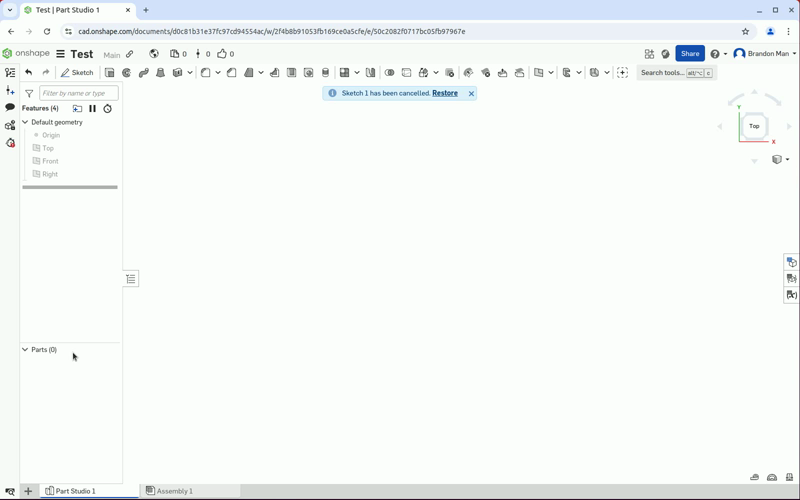
key_down(shift)
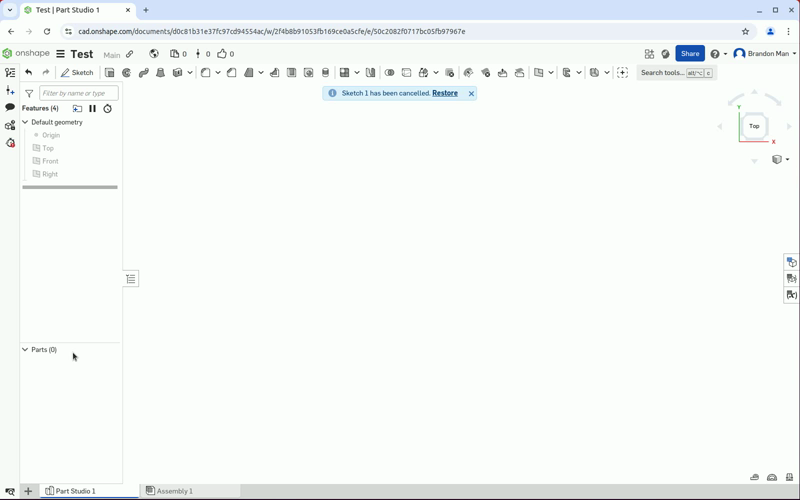
key(up)
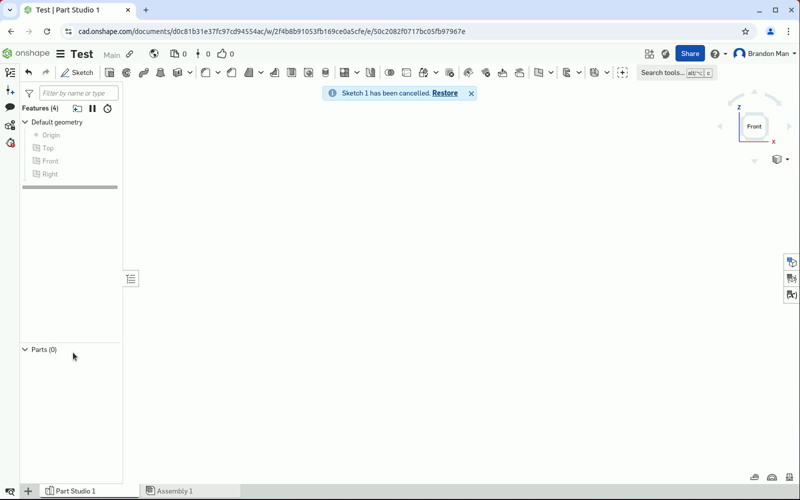
key_up(shift)
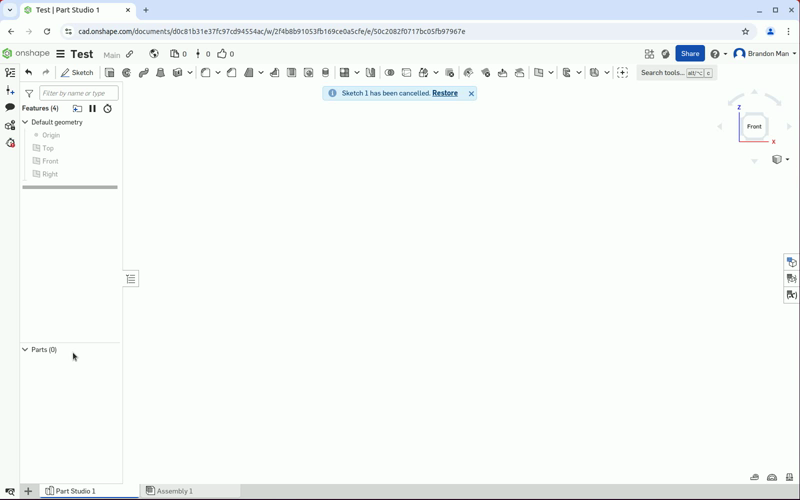
mouse_move(73, 352)
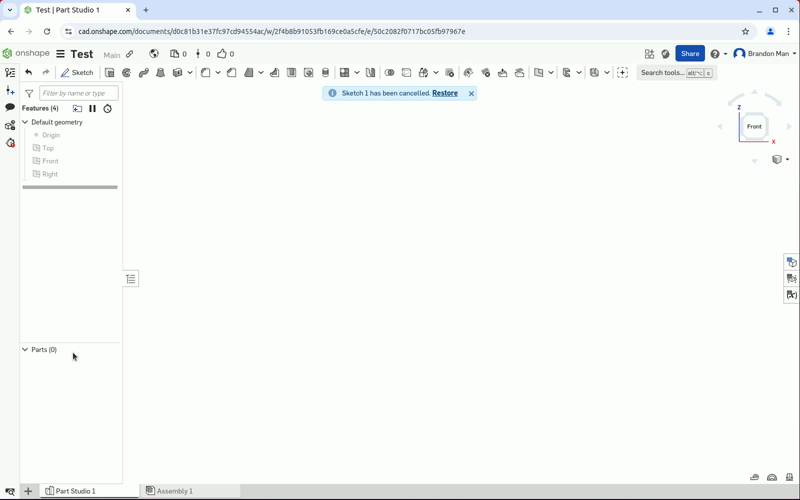
key(shift+y)
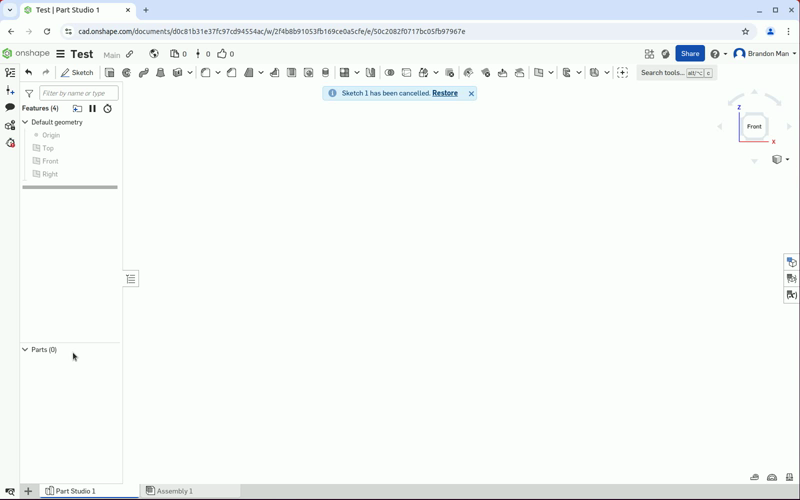
key(shift+s)
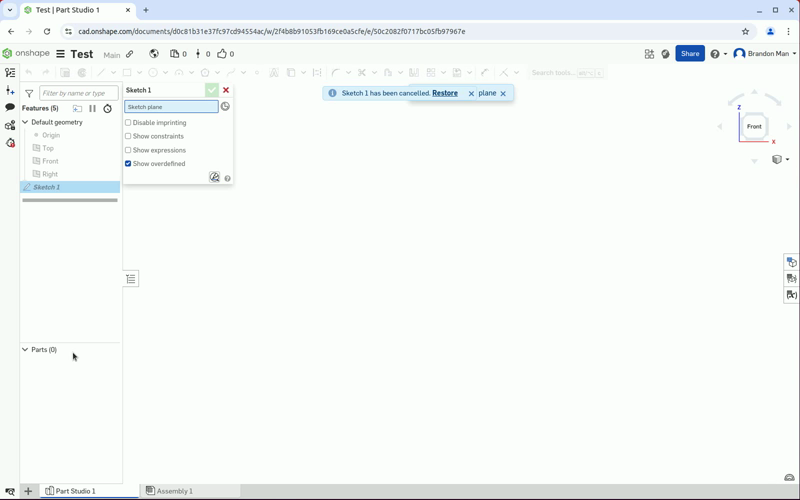
mouse_move(73, 163)
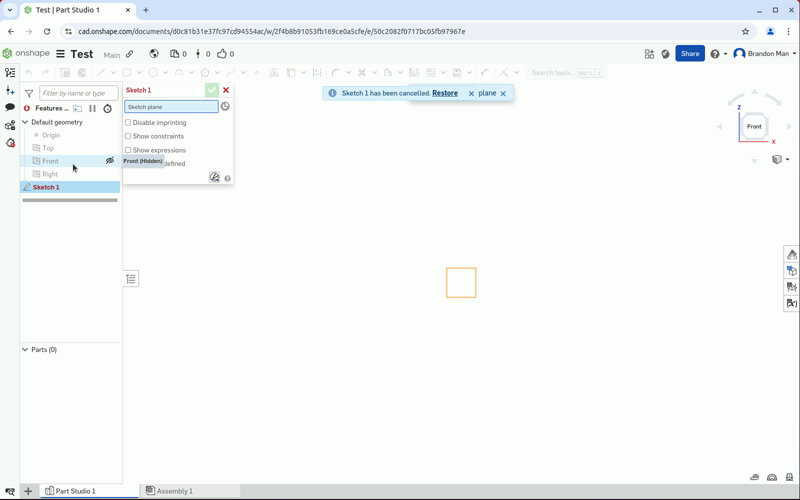
click(73, 163)
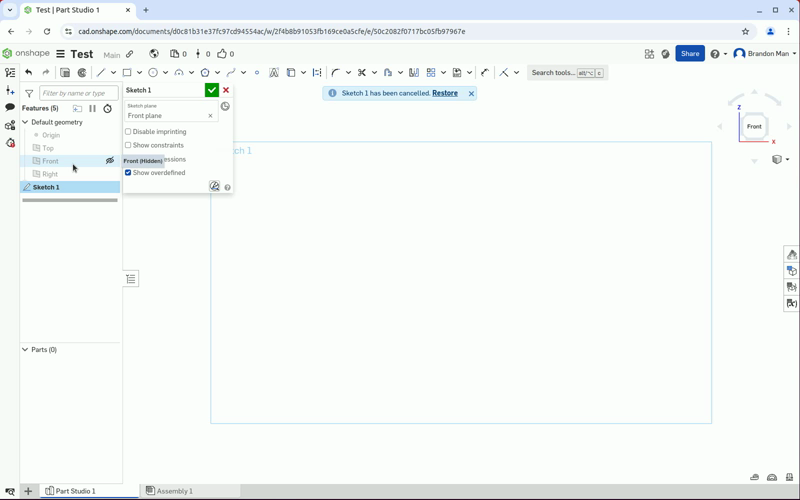
mouse_move(73, 352)
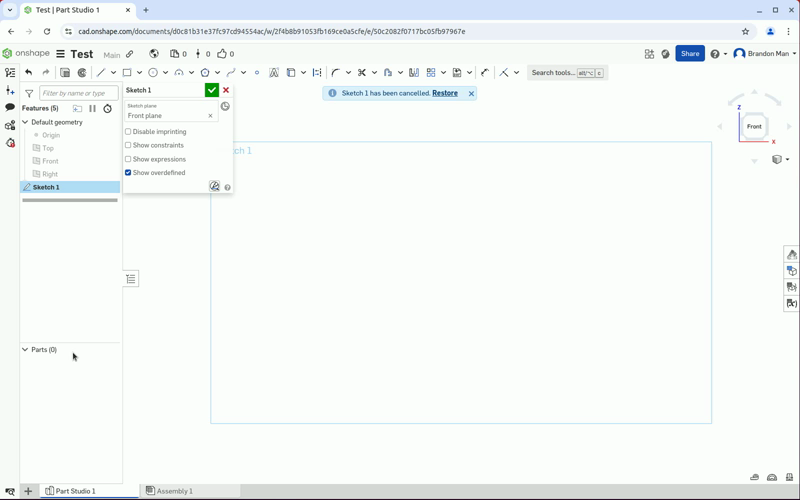
key(y)
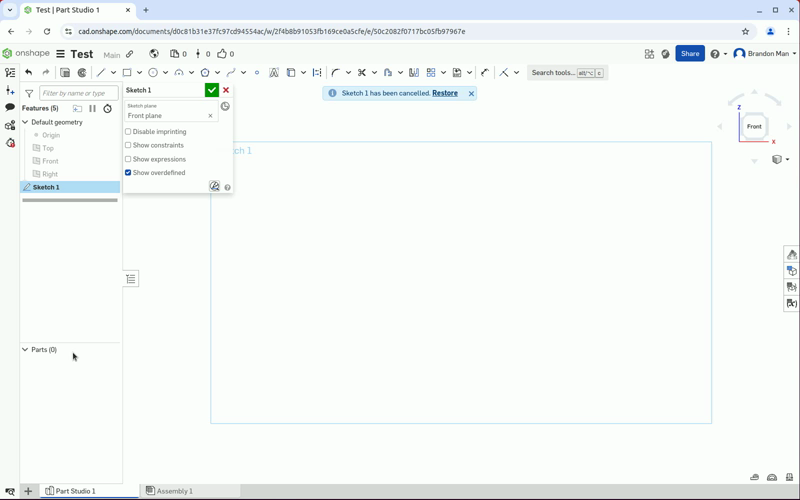
key(c)
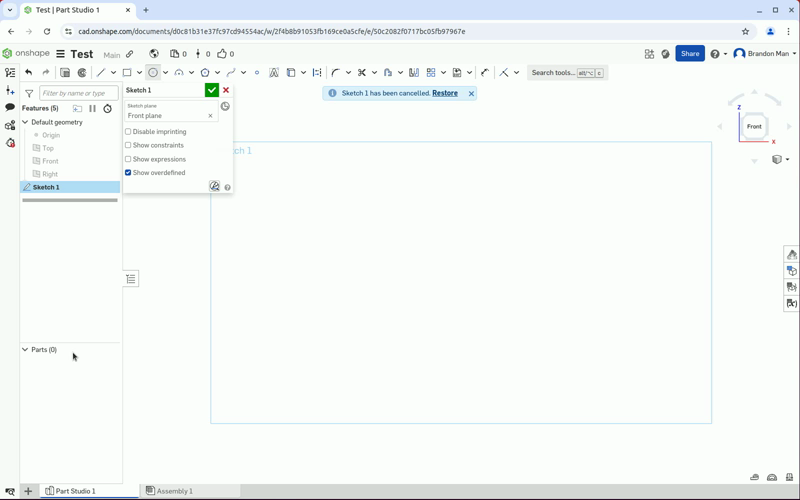
key_down(shift)
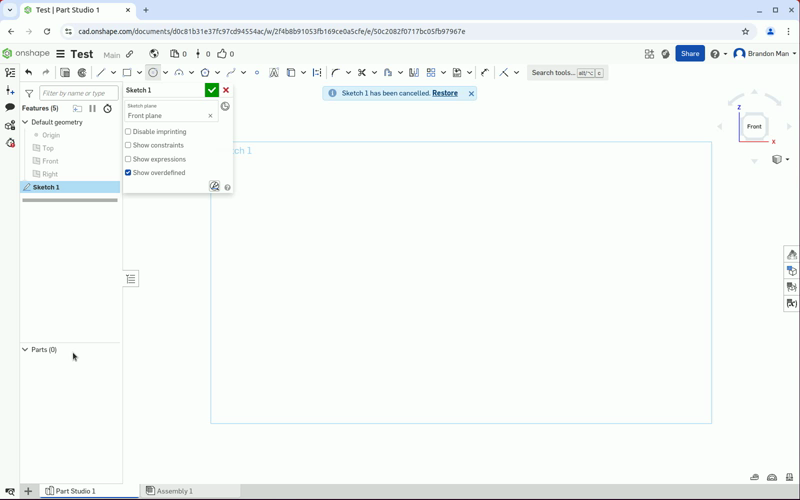
mouse_move(460, 282)
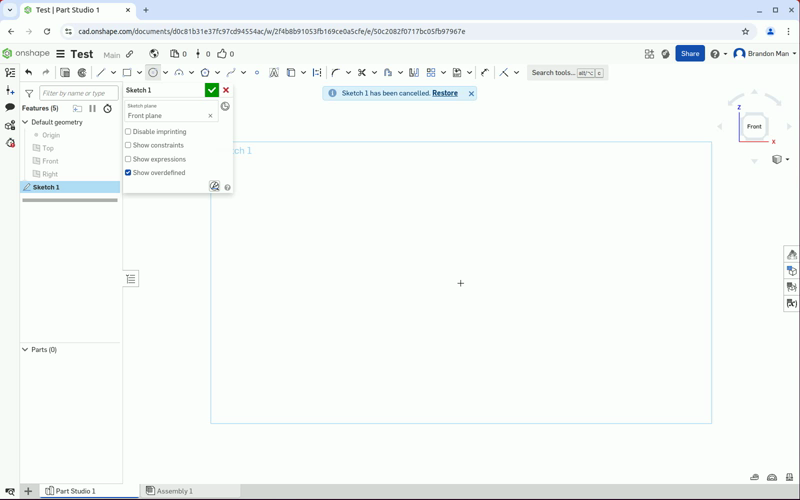
click(460, 282)
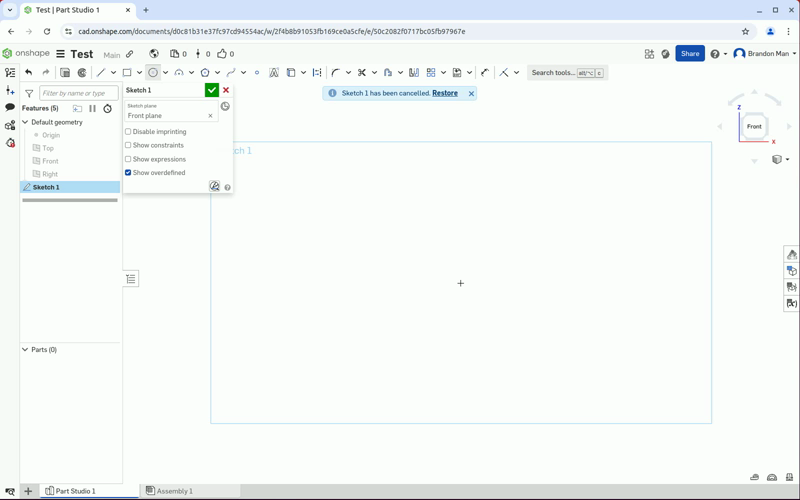
key_up(shift)
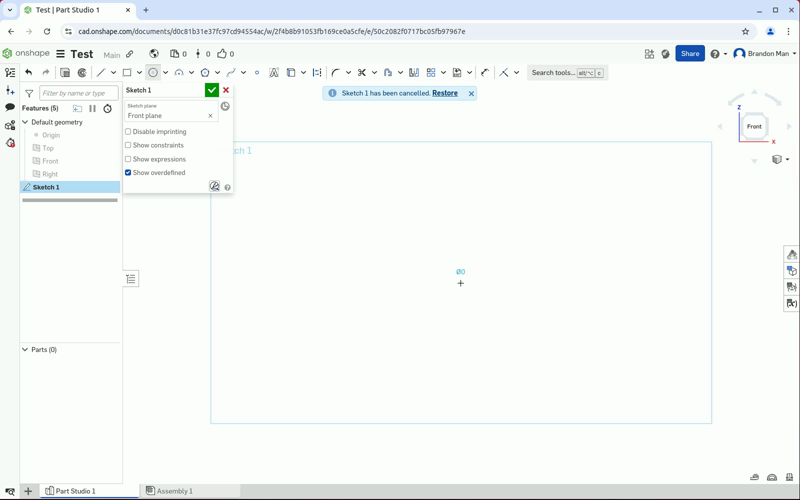
mouse_move(464, 282)
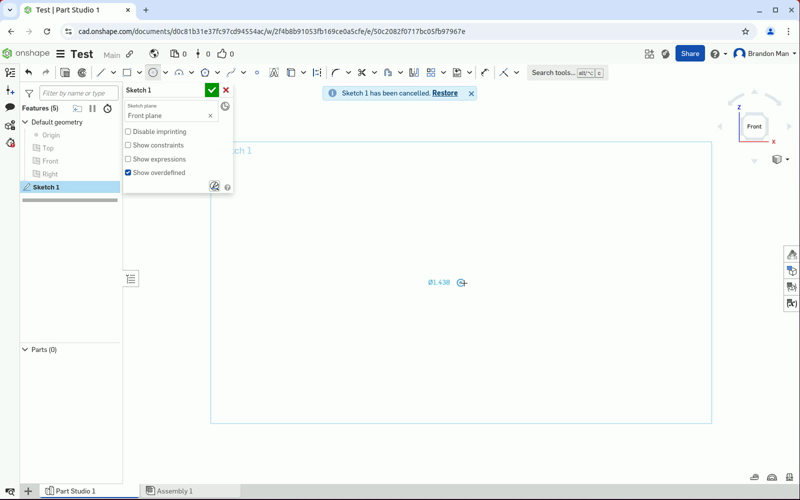
click(464, 282)
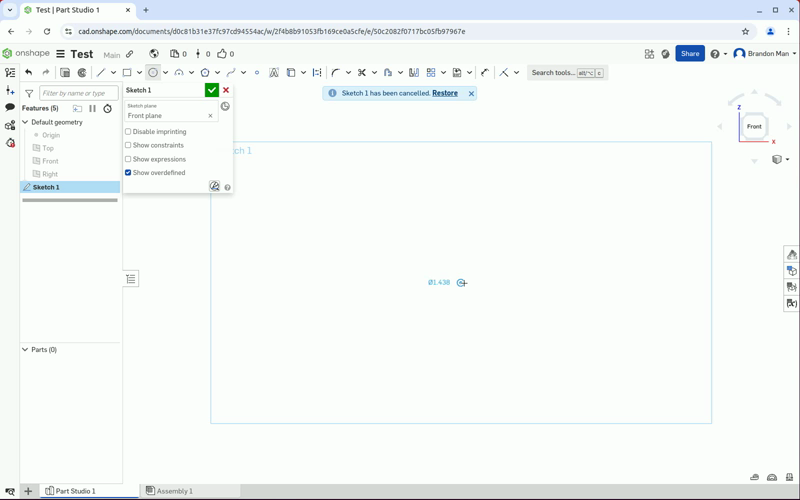
key(esc)
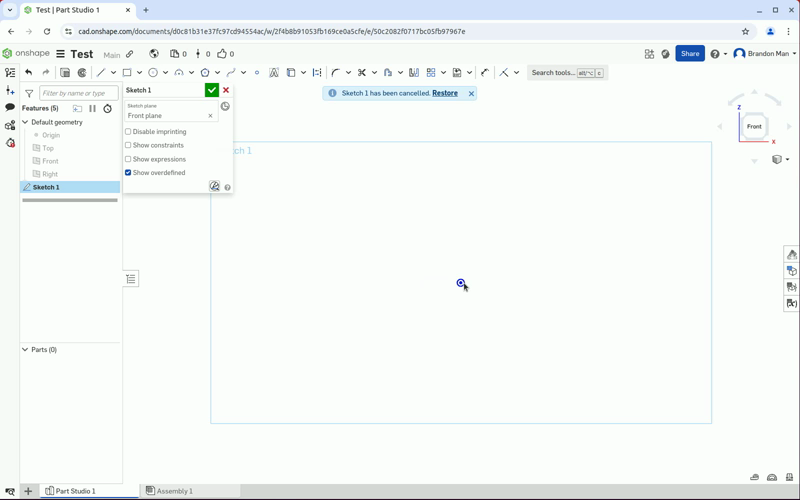
mouse_move(461, 286)
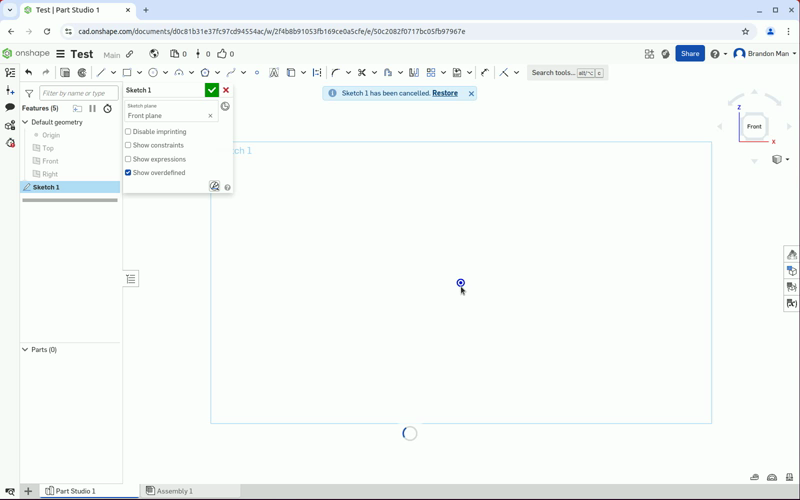
scroll(6)
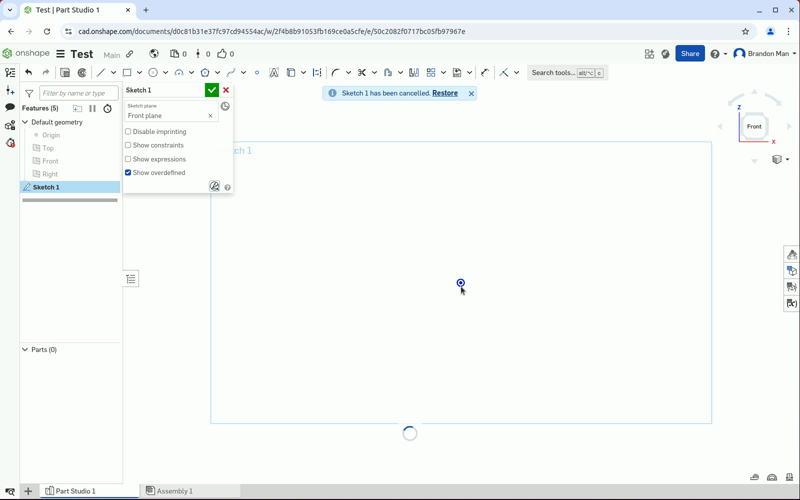
scroll(6)
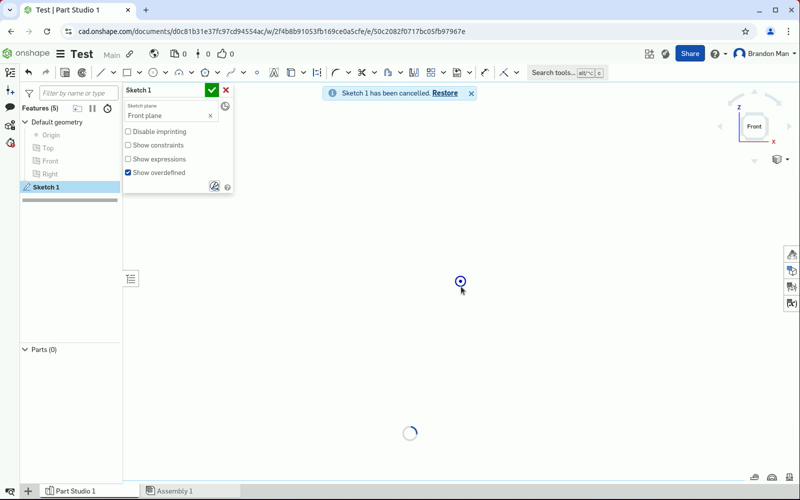
scroll(6)
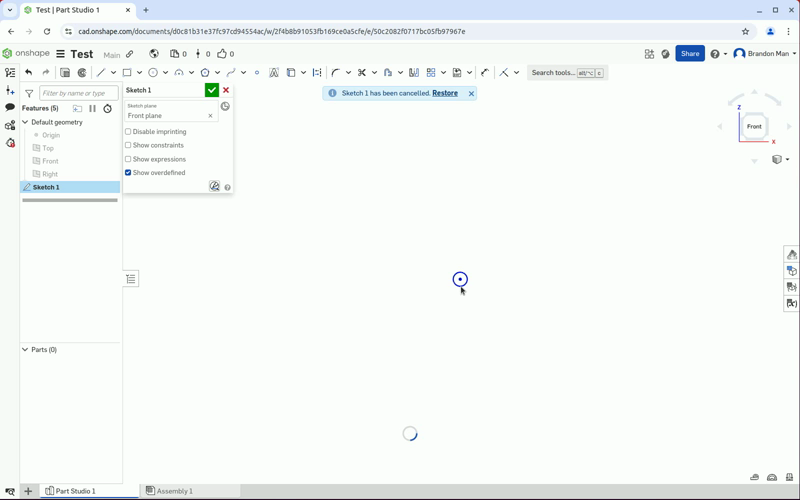
scroll(6)
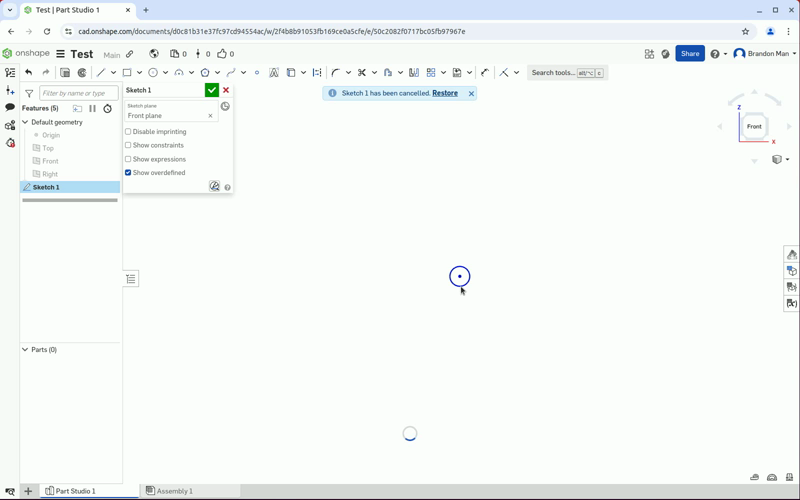
scroll(6)
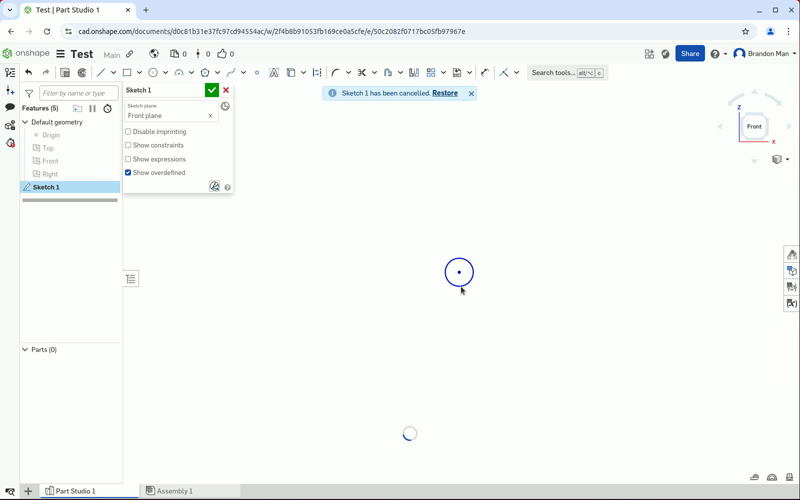
scroll(6)
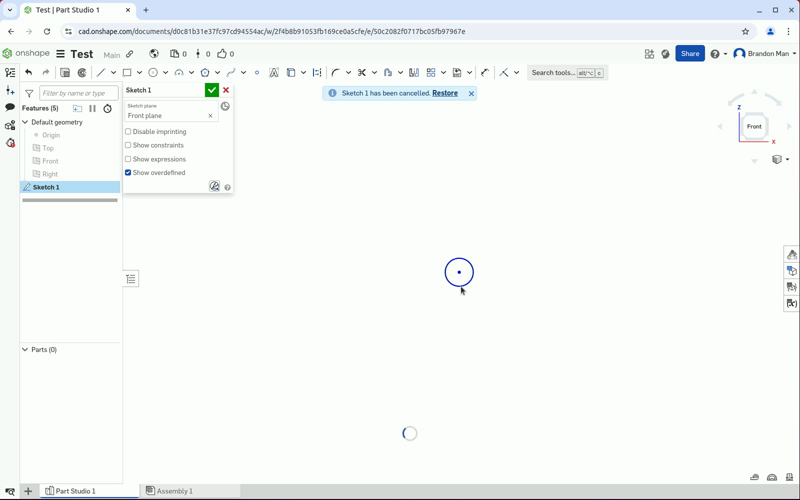
scroll(6)
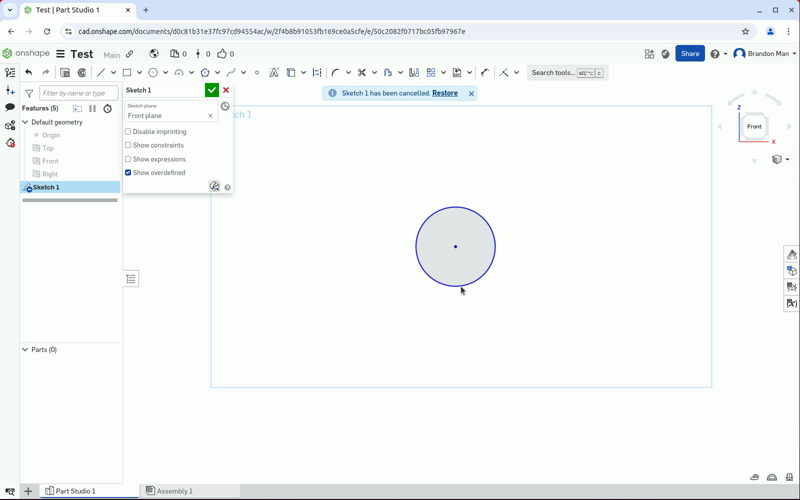
click(461, 286)
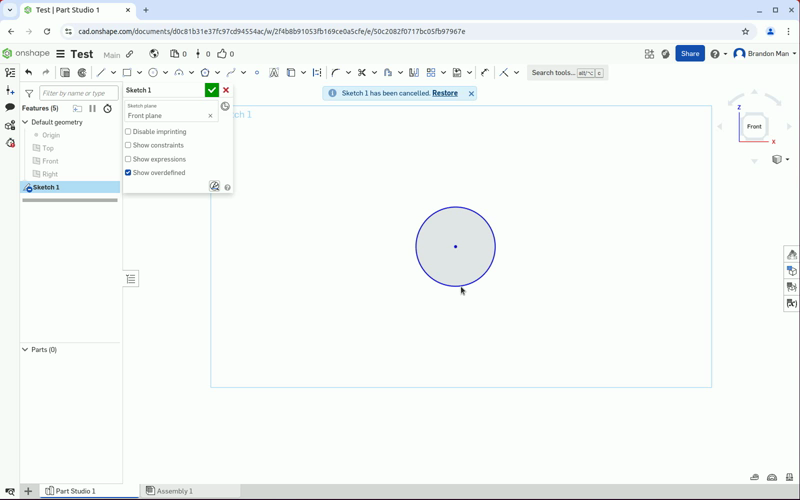
scroll(-6)
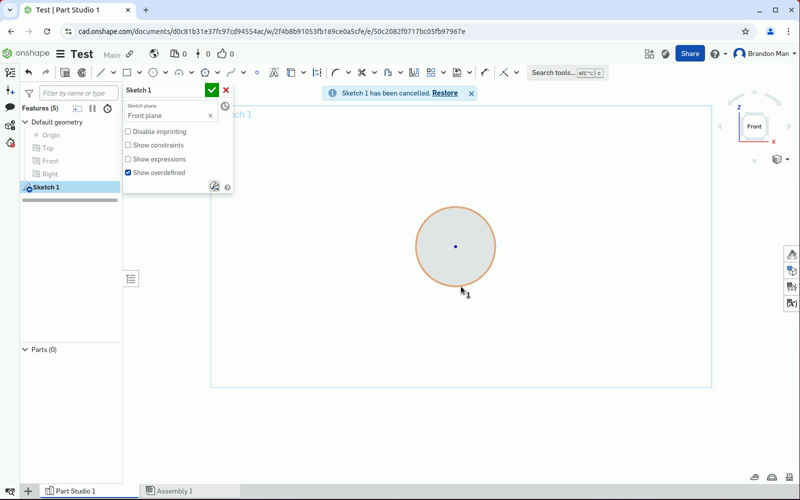
scroll(-6)
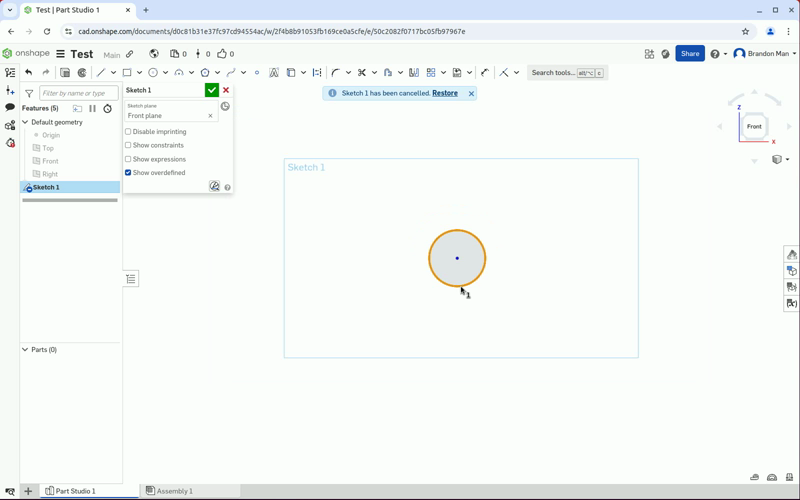
scroll(-6)
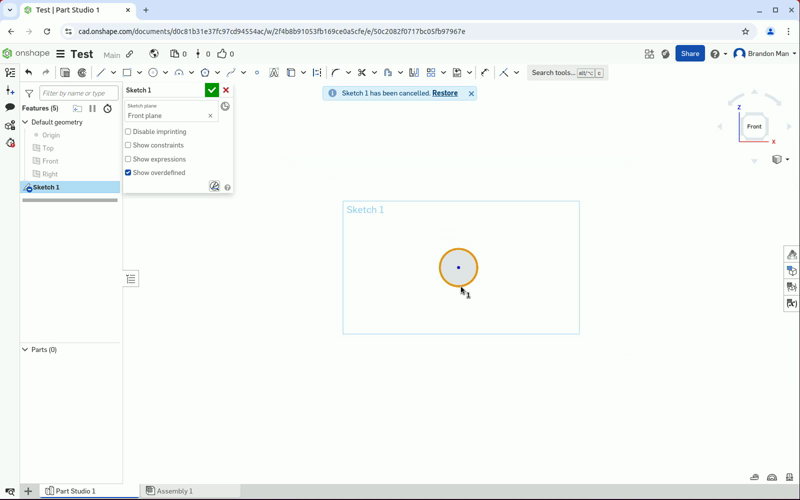
scroll(-6)
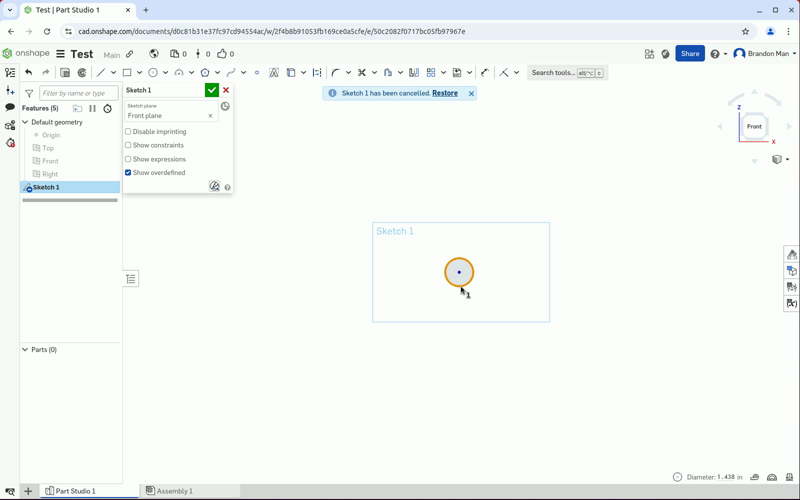
scroll(-6)
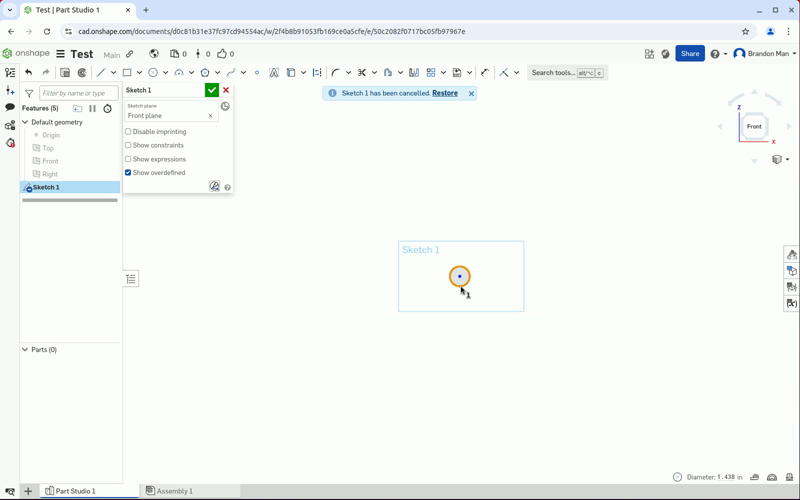
scroll(-6)
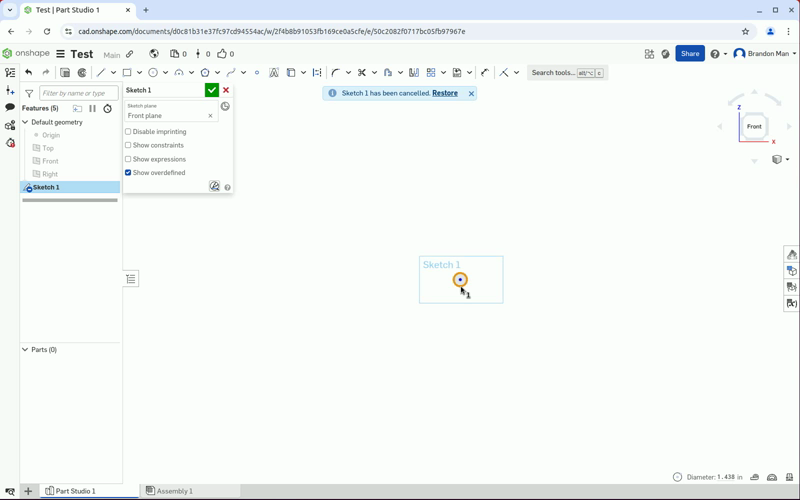
scroll(-6)
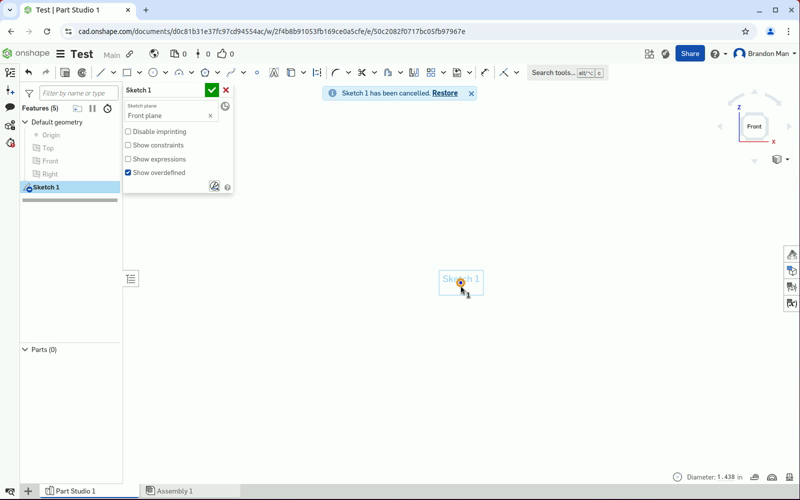
mouse_move(73, 352)
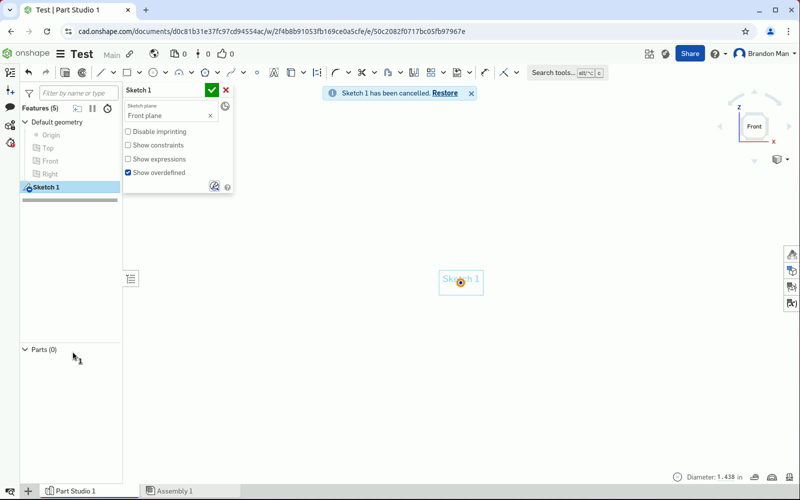
key(shift+y)
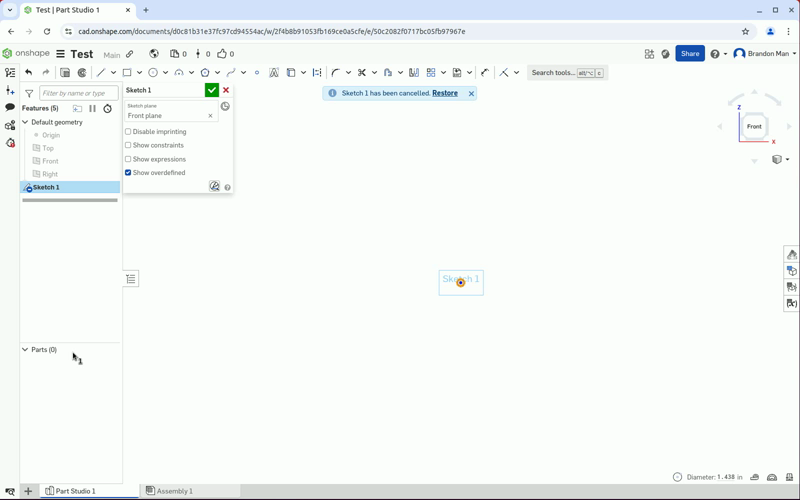
key(shift+e)
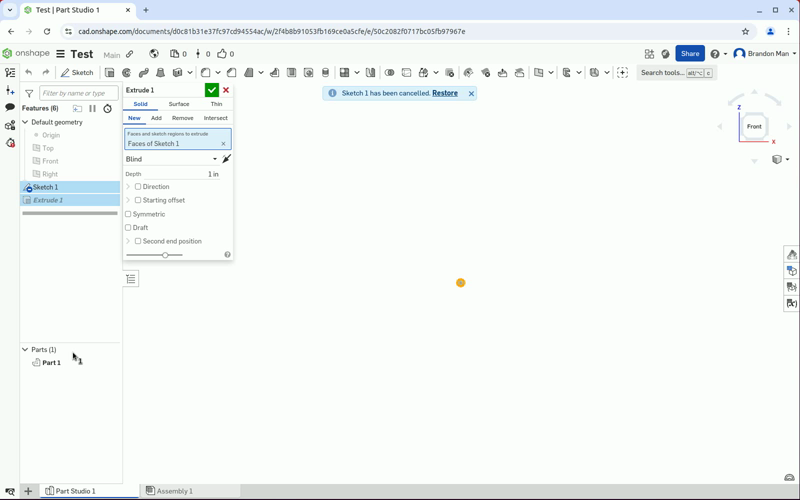
mouse_move(143, 106)
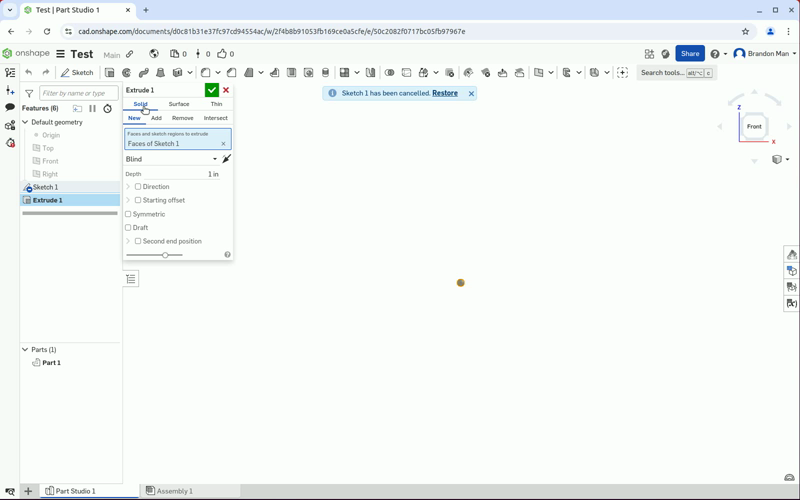
click(143, 106)
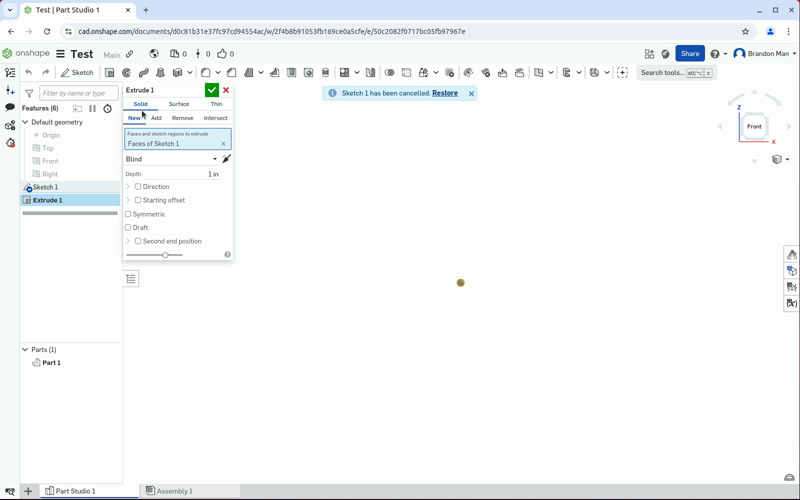
mouse_move(137, 120)
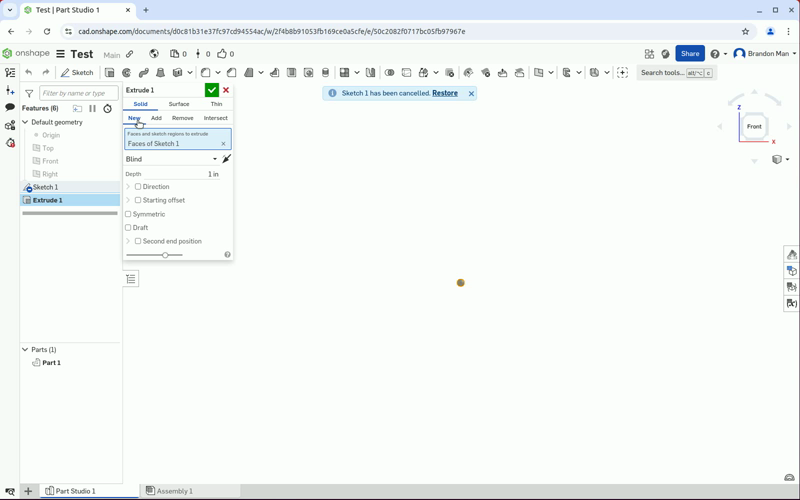
click(137, 120)
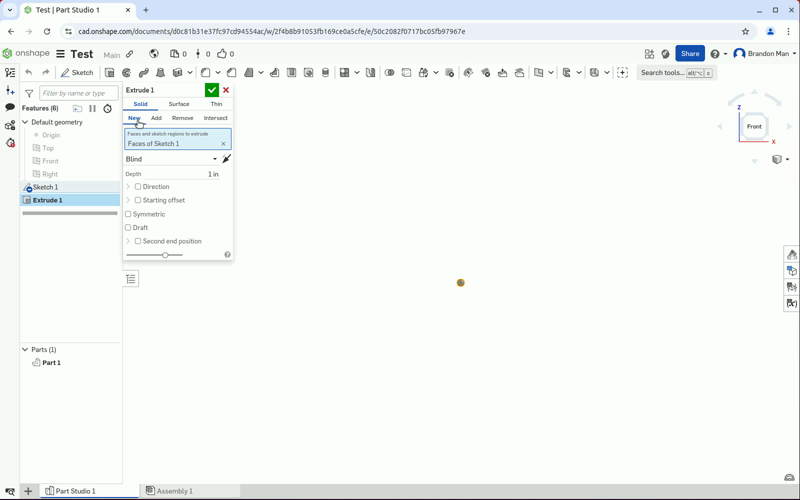
key(tab, 4)
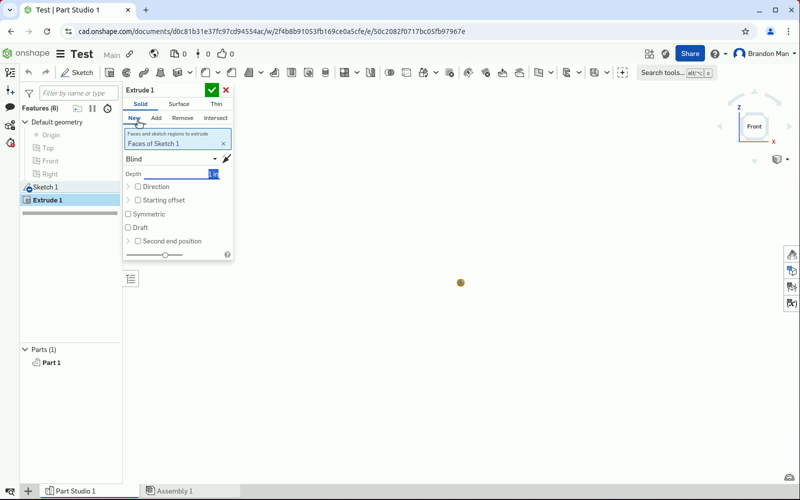
text(23.108)
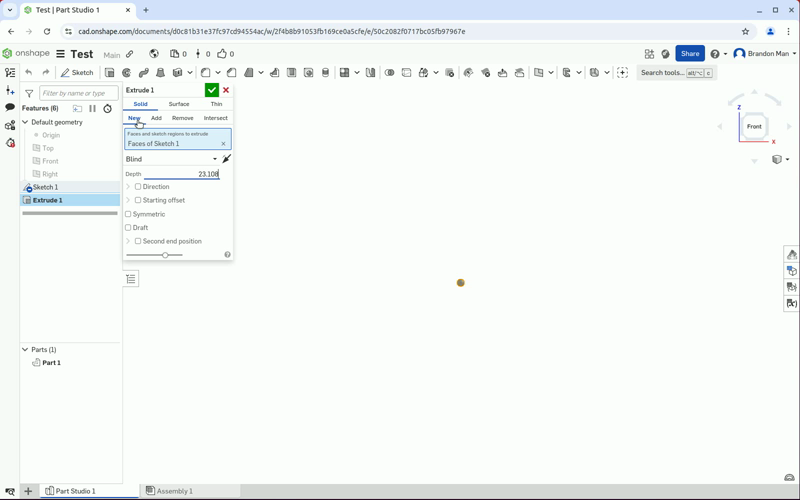
key(enter)
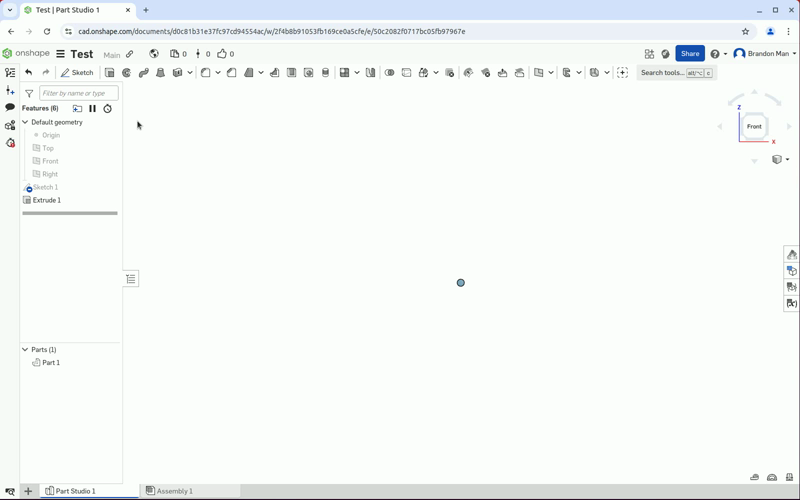
key(shift+h)
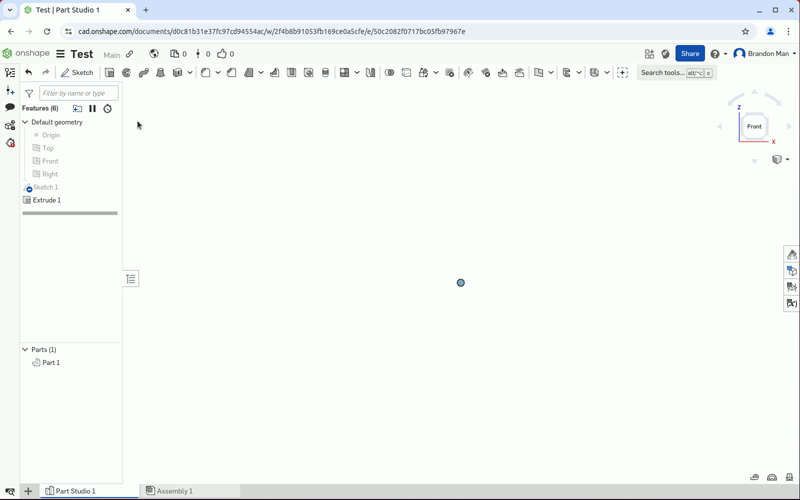
key(shift+h)
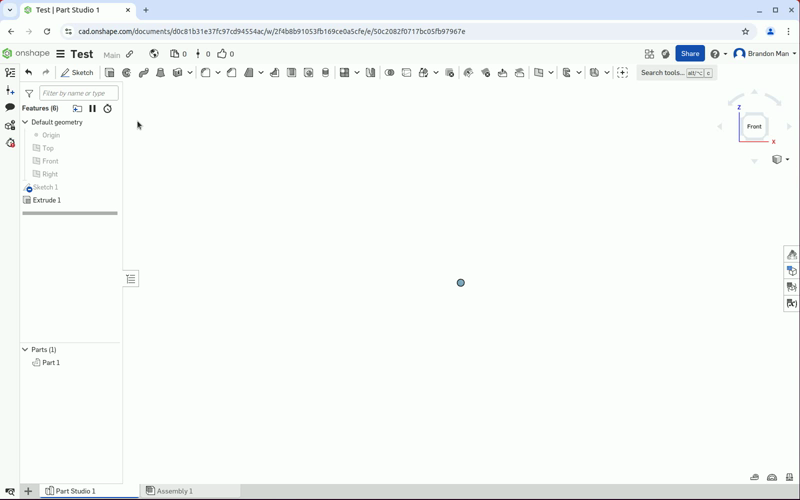
mouse_move(73, 189)
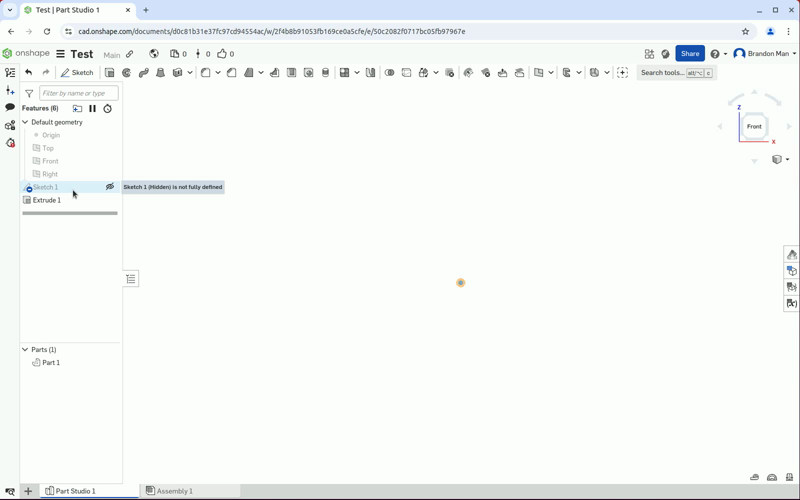
click(73, 189)
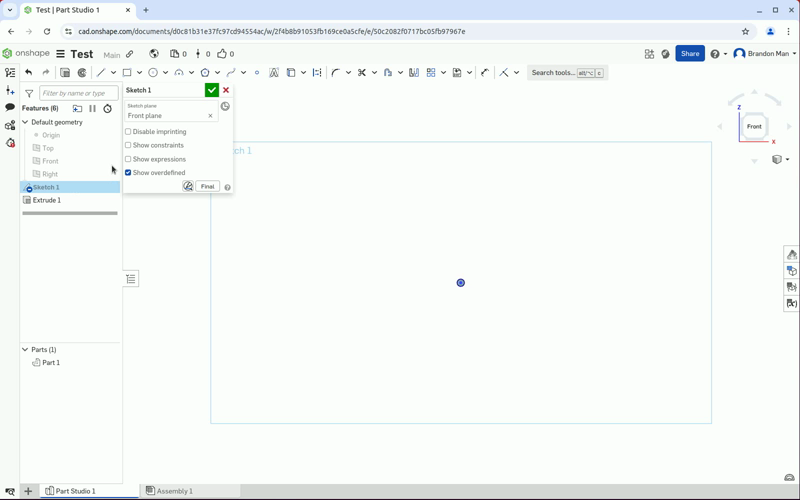
mouse_move(229, 92)
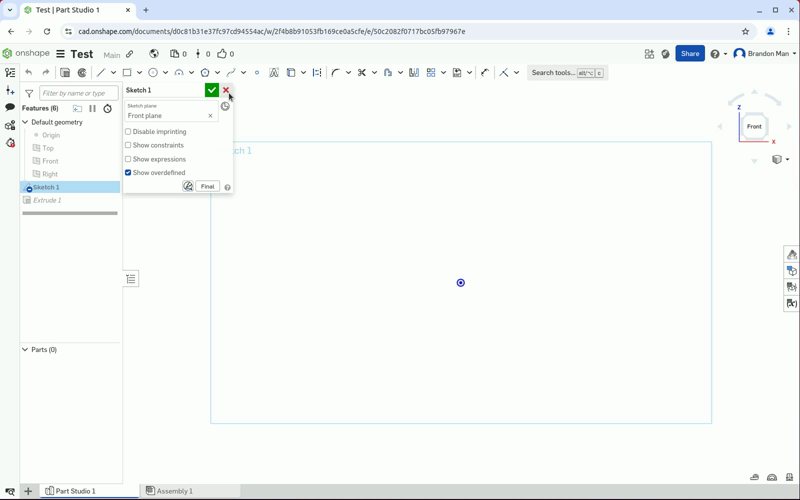
click(229, 92)
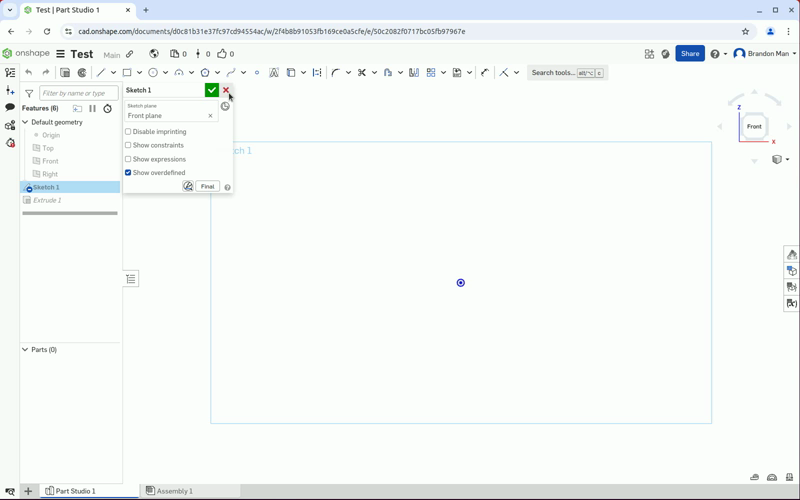
key(shift+s)
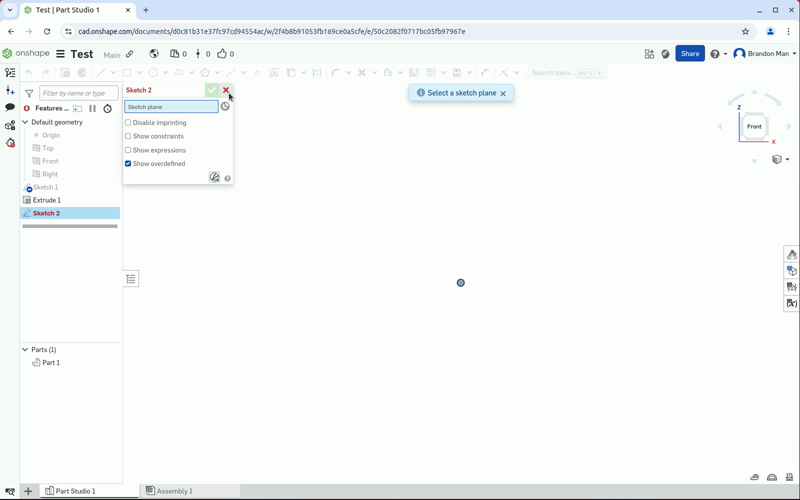
mouse_move(73, 163)
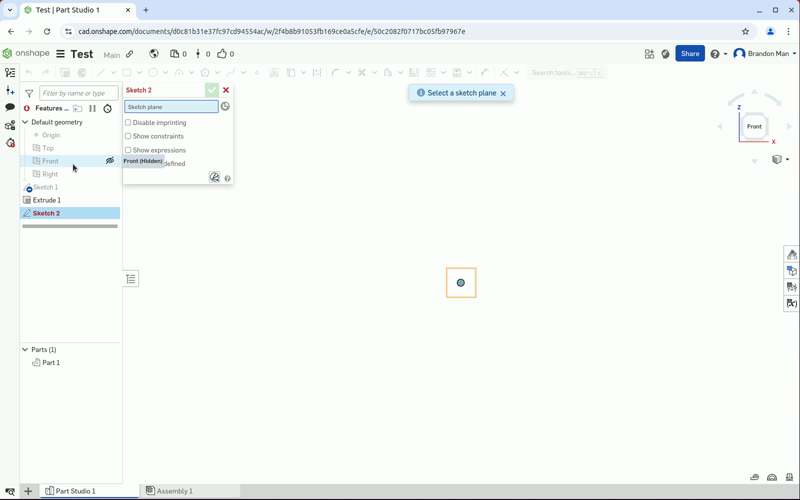
click(73, 163)
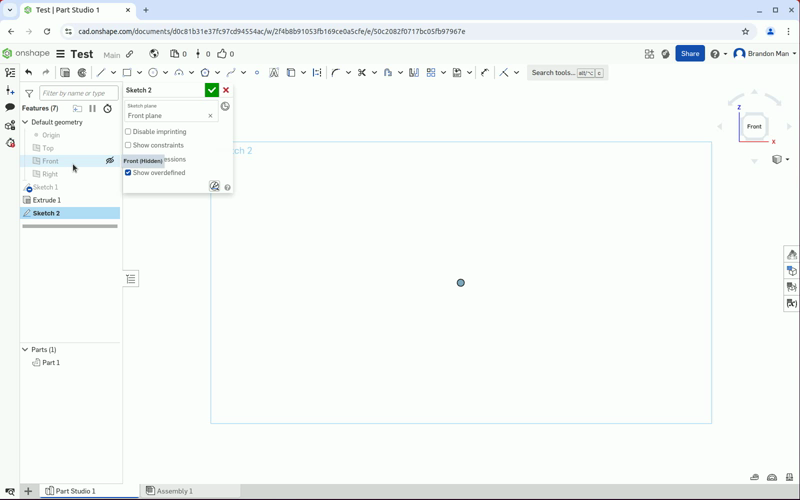
mouse_move(73, 352)
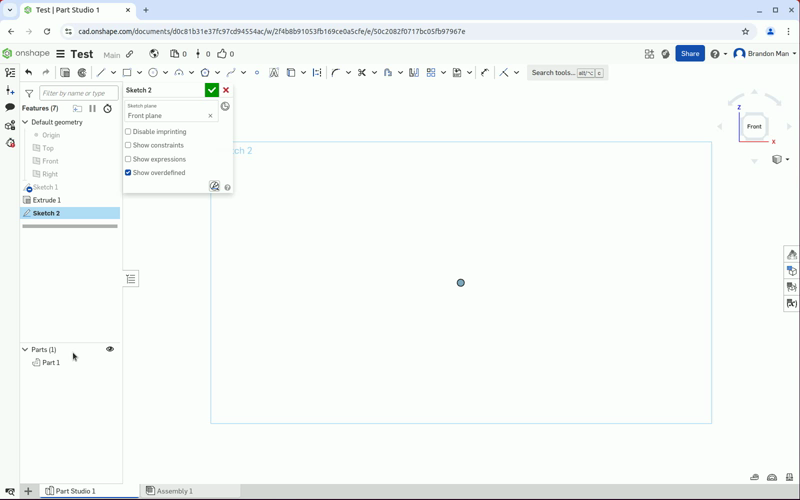
key(y)
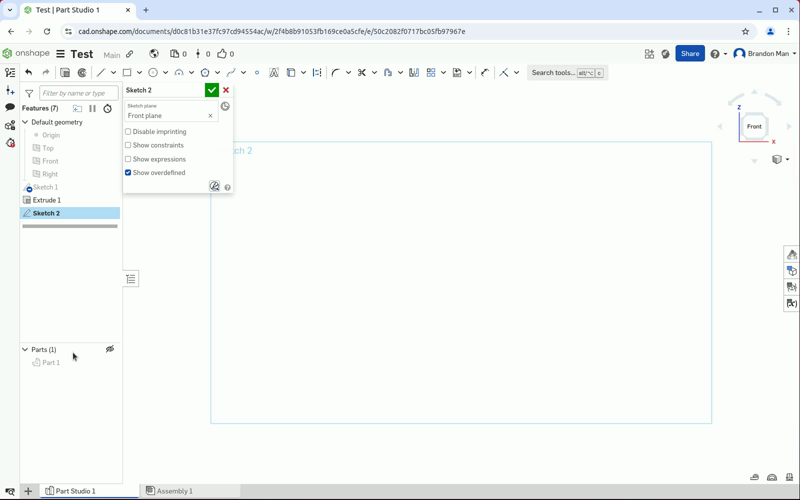
key(c)
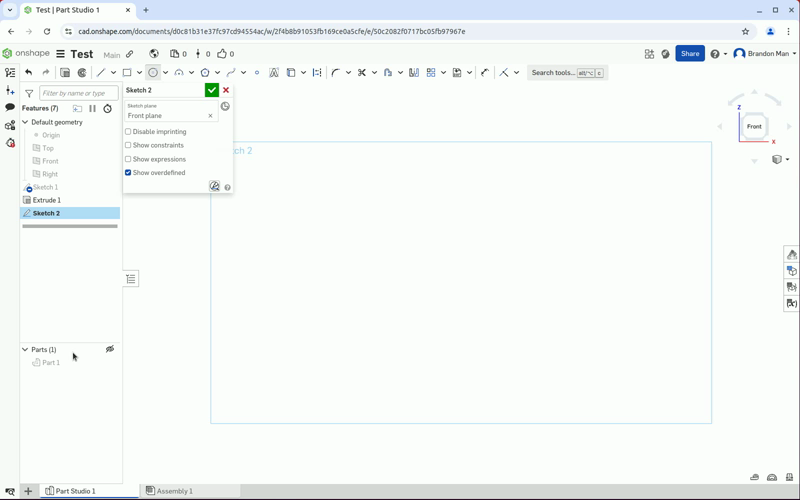
key_down(shift)
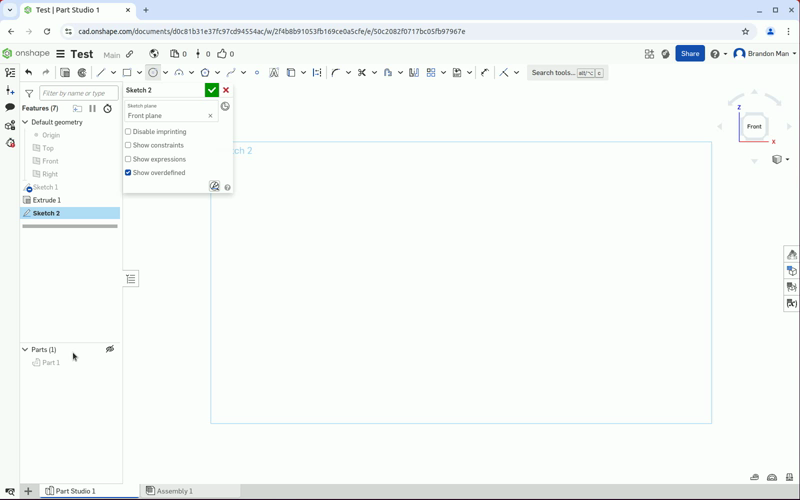
mouse_move(460, 282)
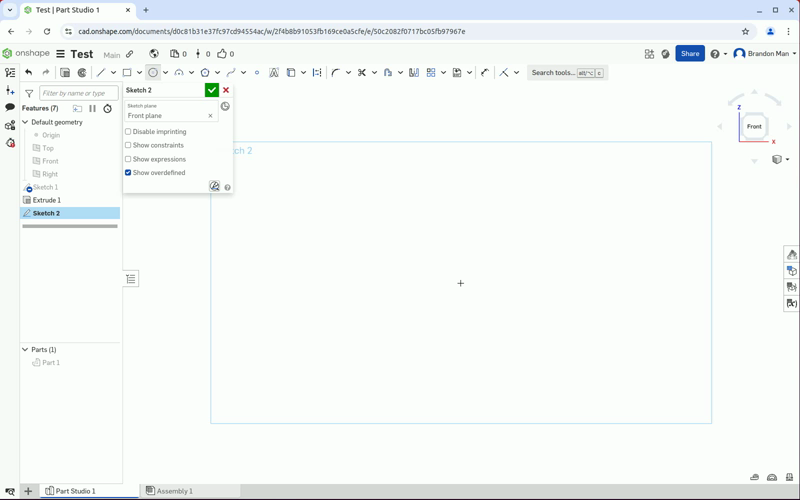
click(460, 282)
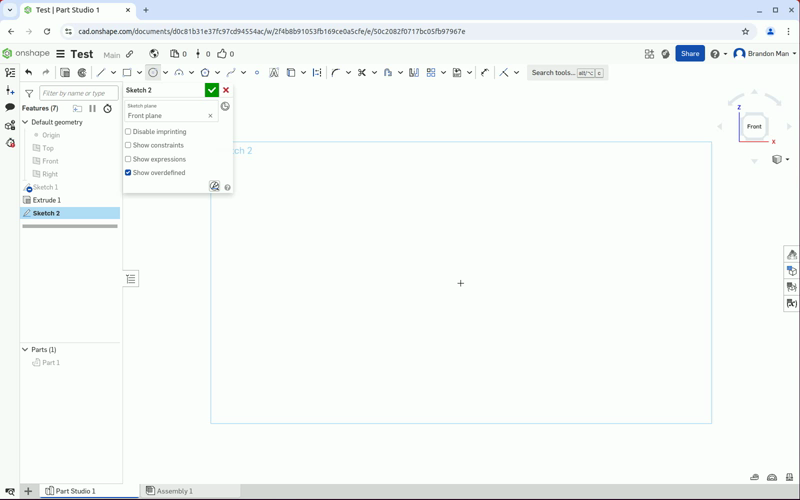
key_up(shift)
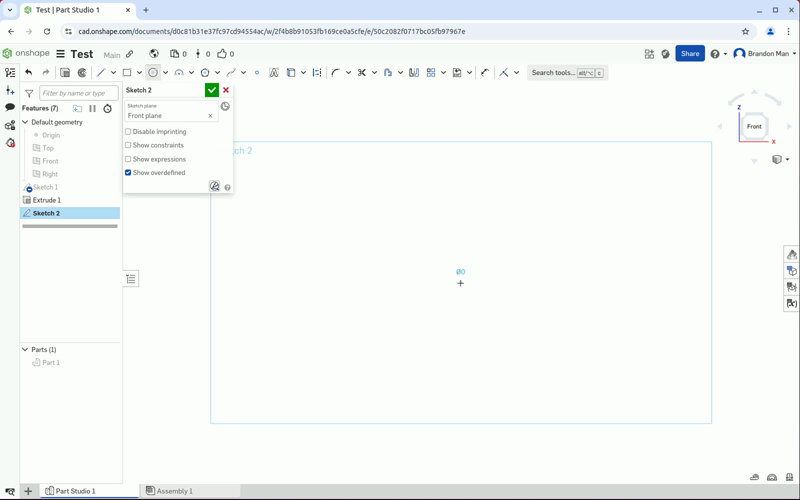
mouse_move(464, 282)
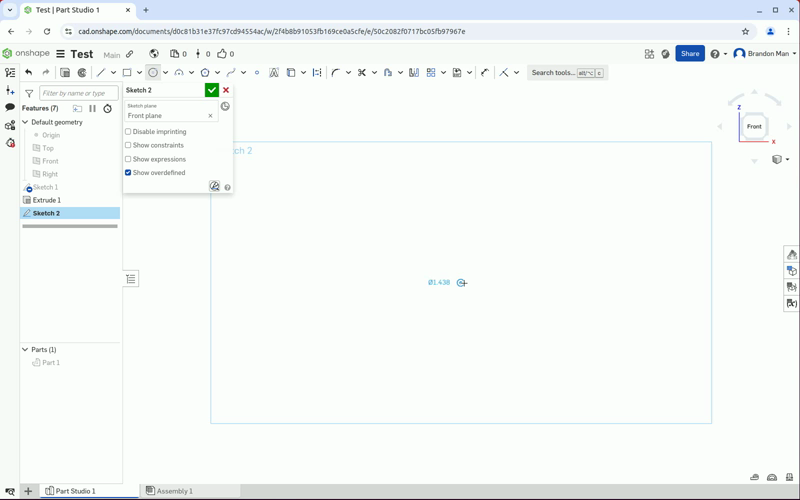
click(464, 282)
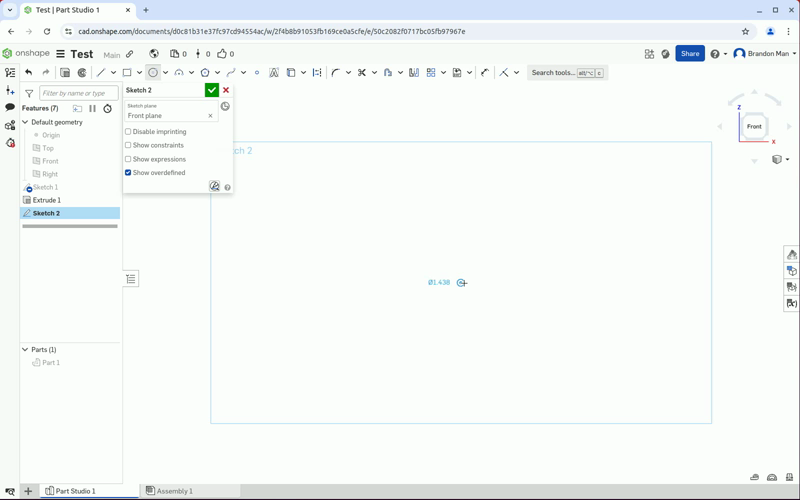
key(esc)
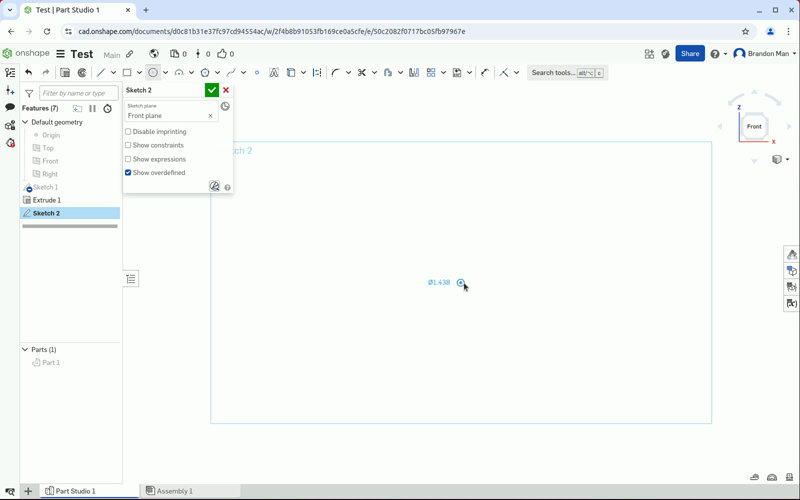
mouse_move(459, 285)
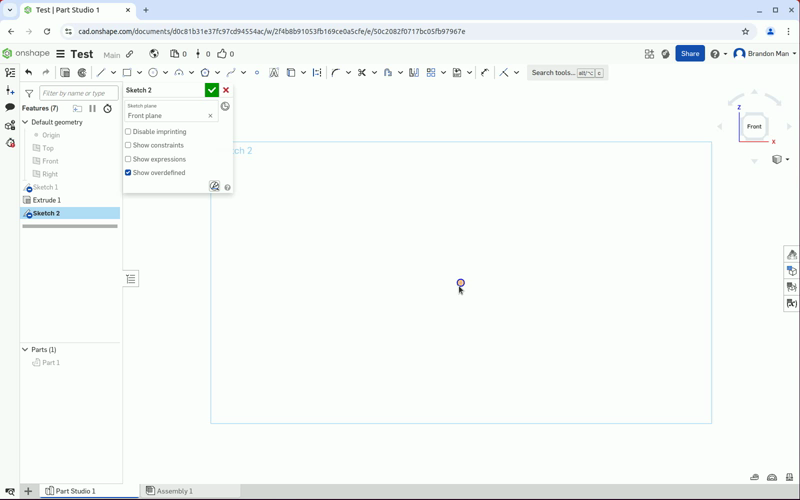
scroll(6)
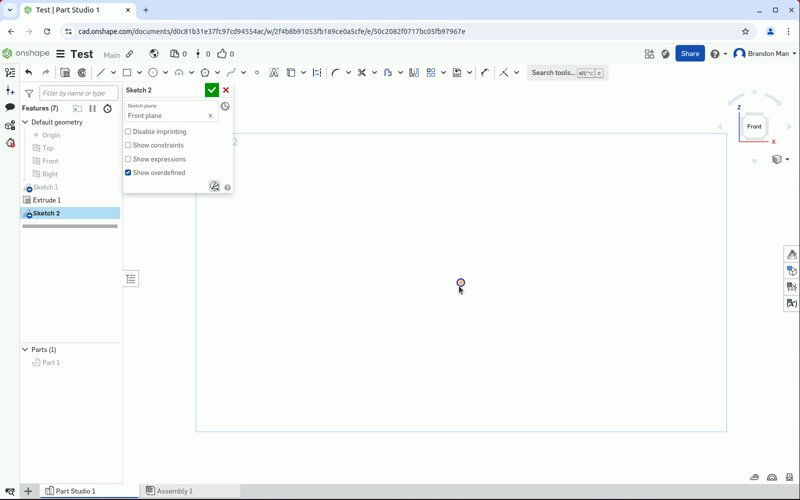
scroll(6)
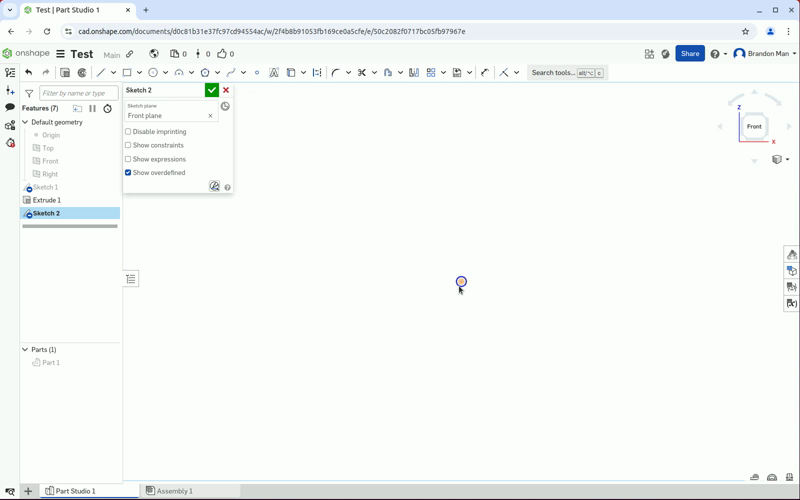
scroll(6)
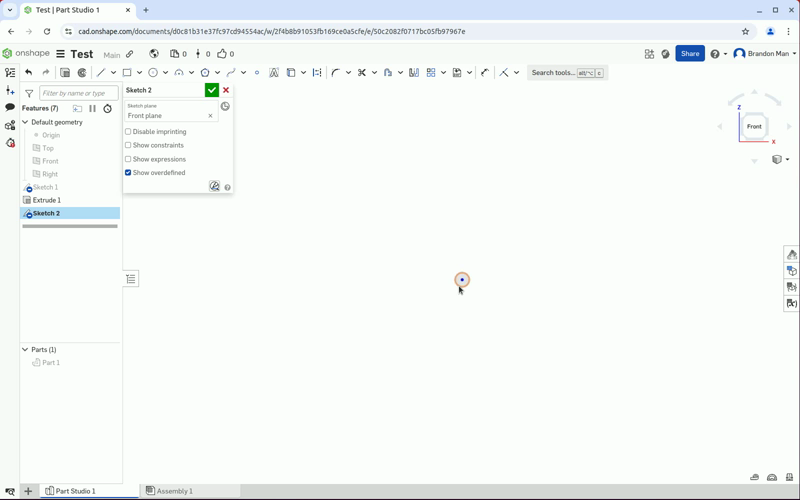
scroll(6)
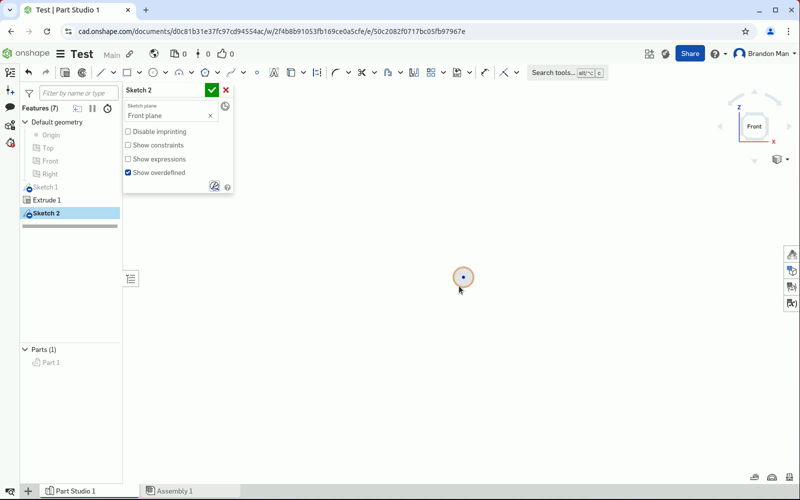
scroll(6)
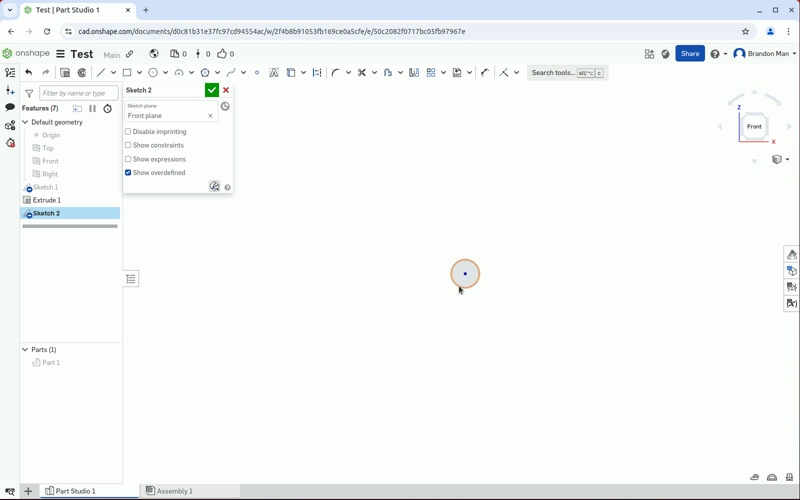
scroll(6)
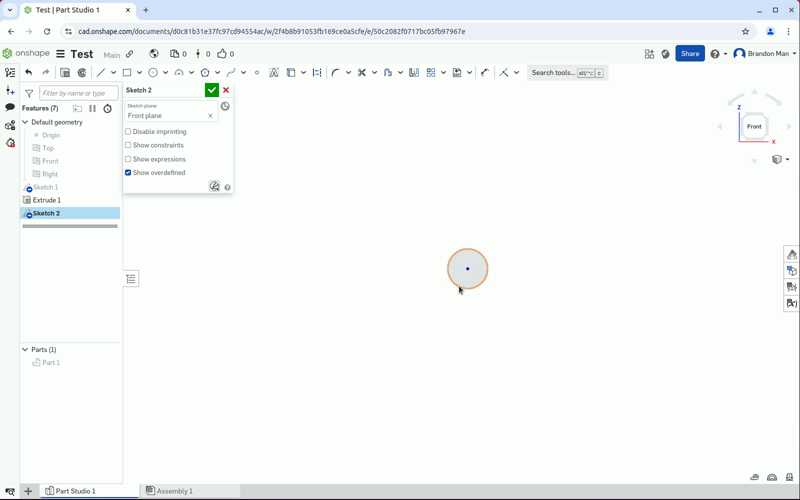
scroll(6)
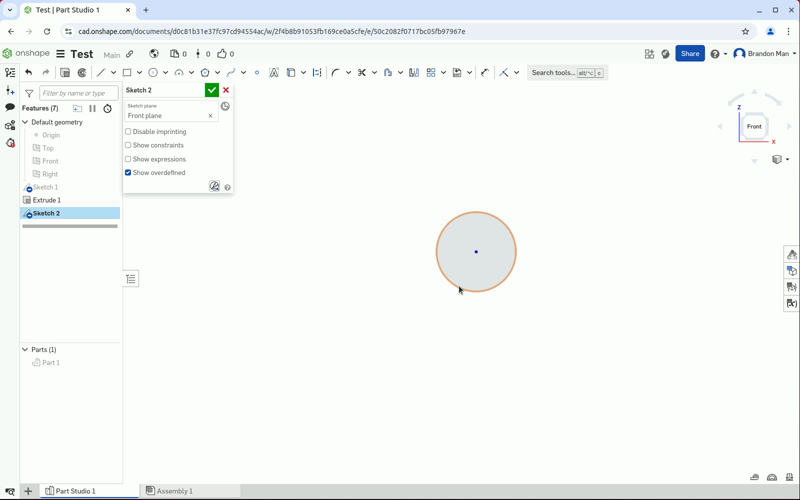
click(459, 285)
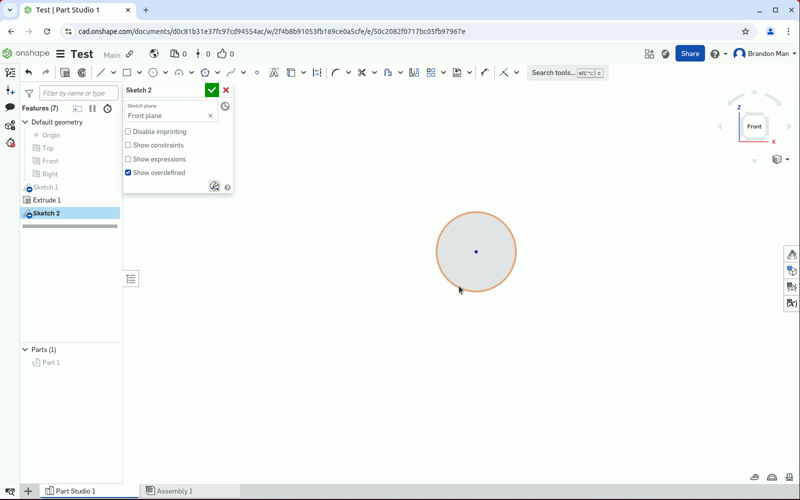
scroll(-6)
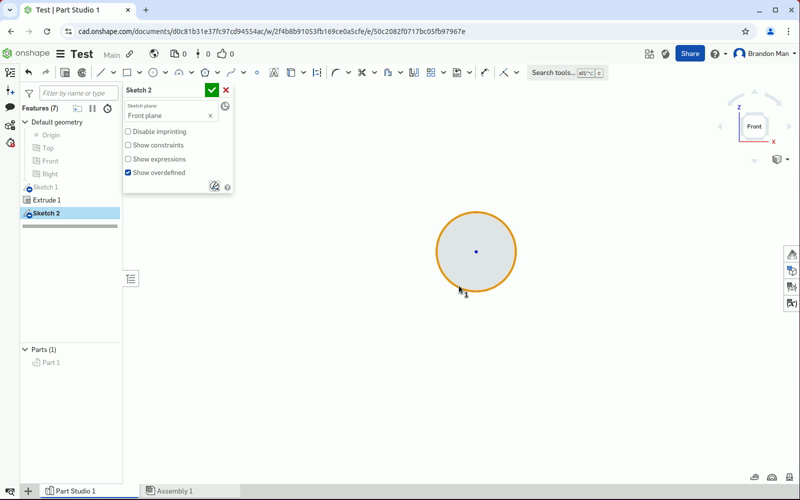
scroll(-6)
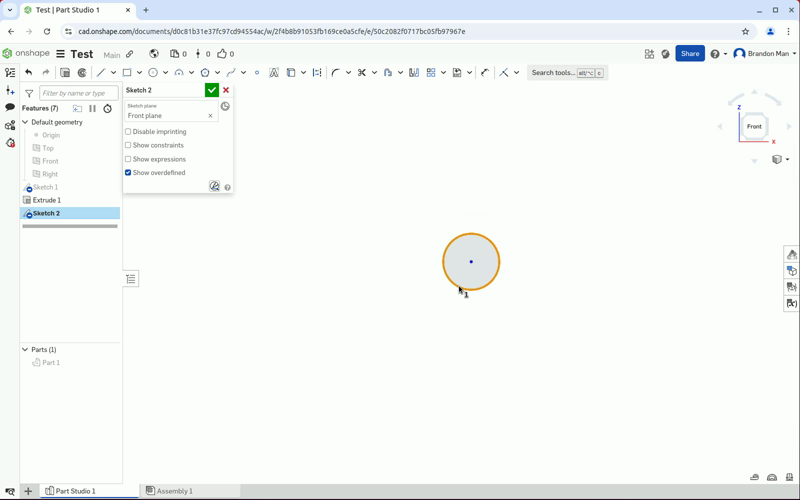
scroll(-6)
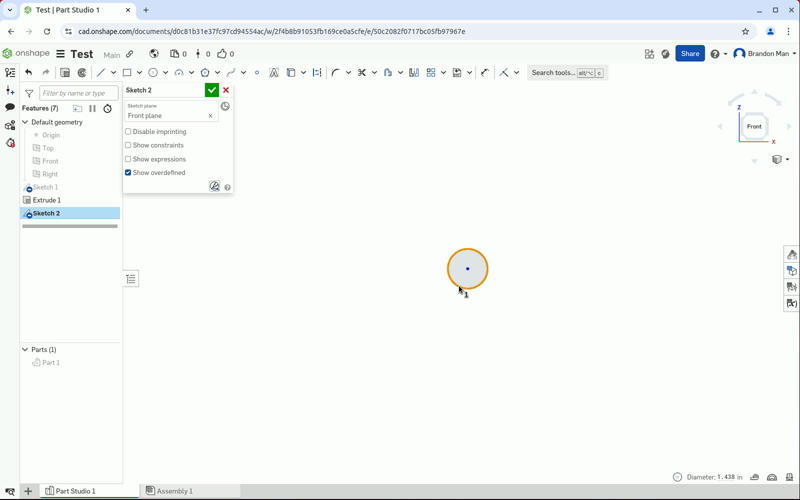
scroll(-6)
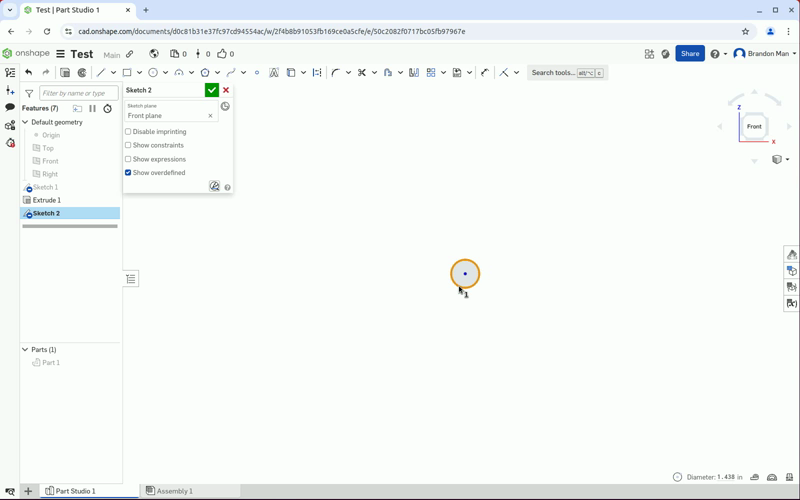
scroll(-6)
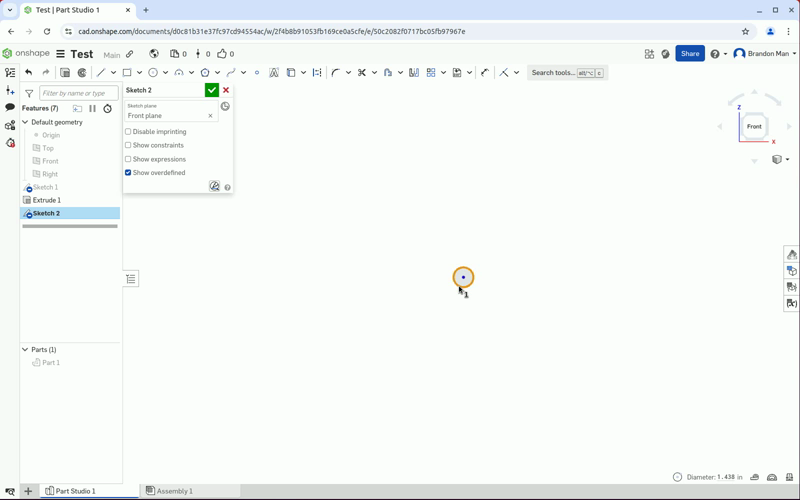
scroll(-6)
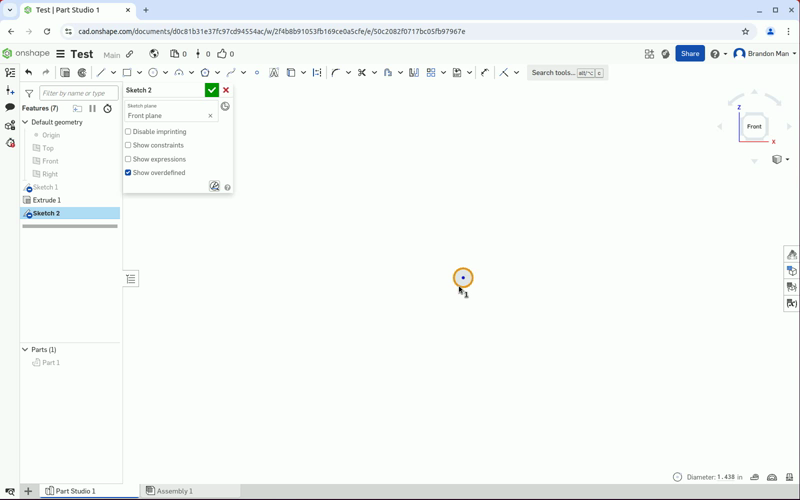
scroll(-6)
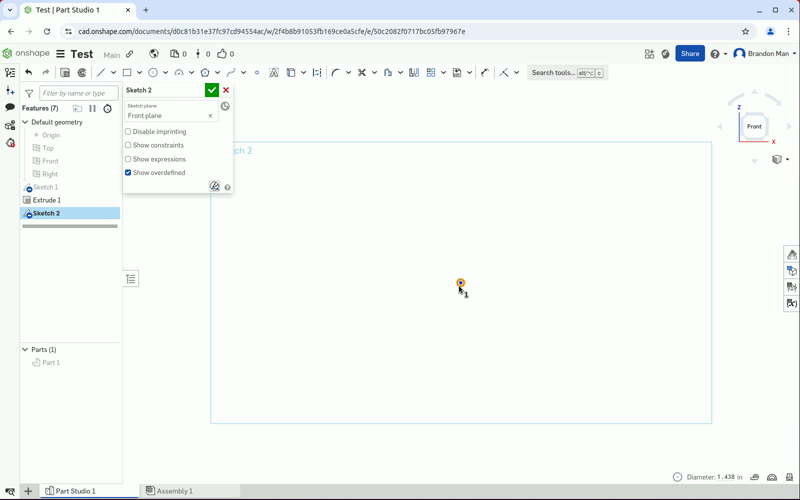
mouse_move(73, 352)
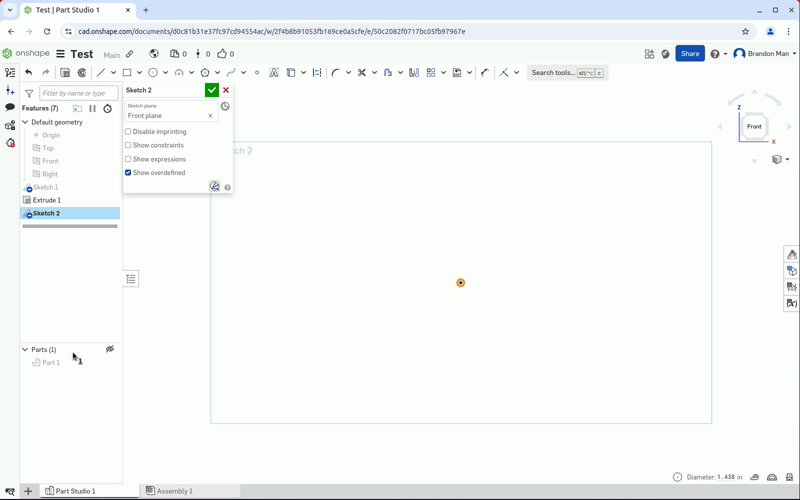
key(shift+y)
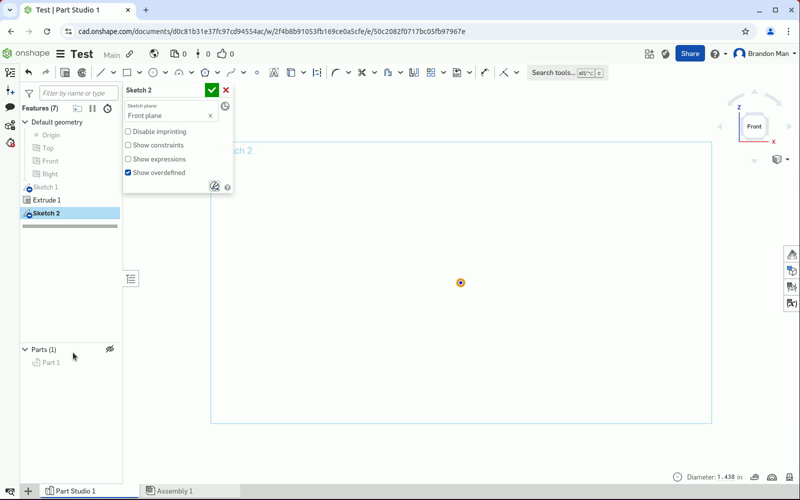
key(shift+e)
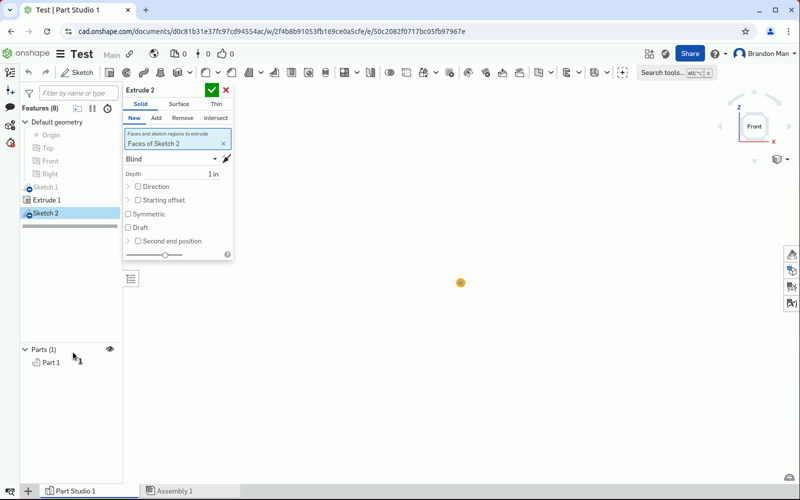
mouse_move(143, 106)
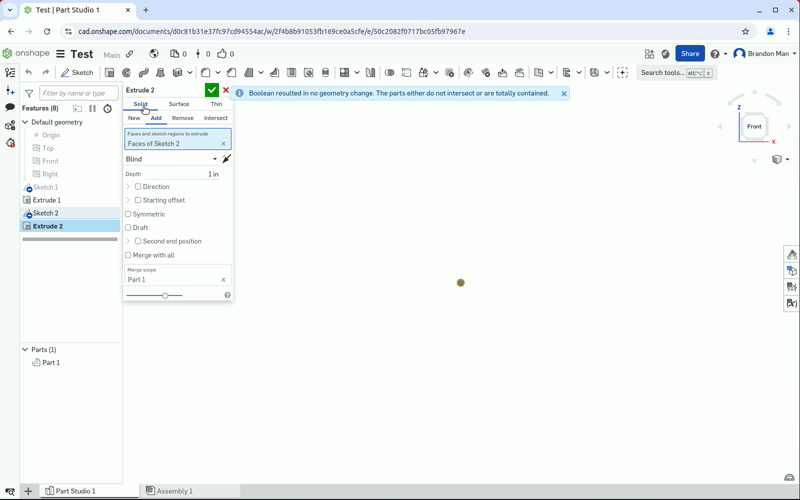
click(143, 106)
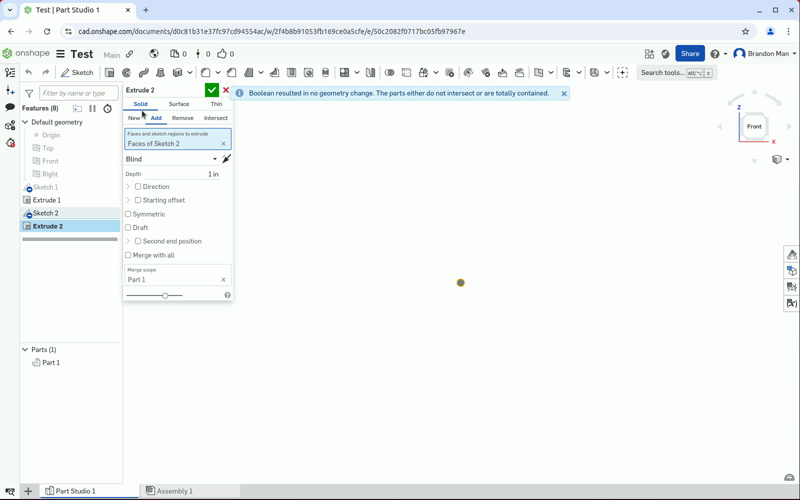
mouse_move(137, 120)
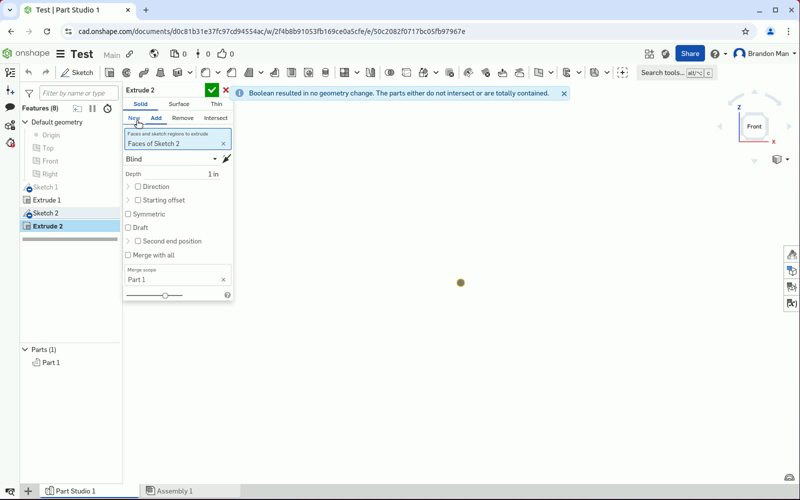
click(137, 120)
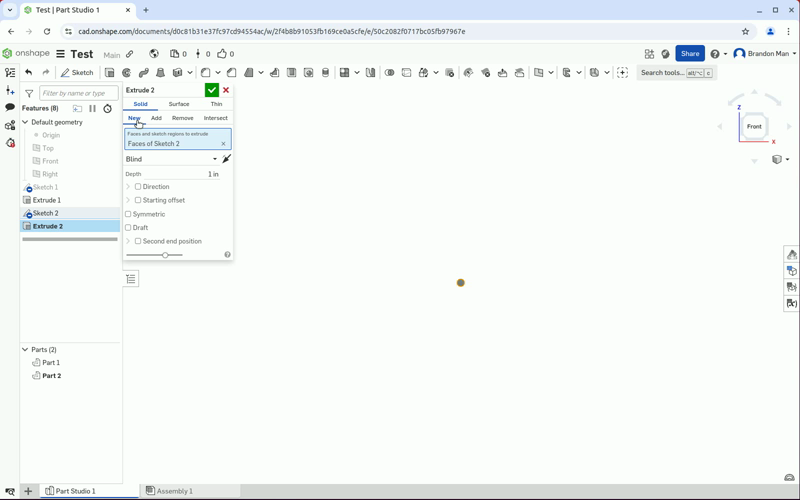
key(tab, 4)
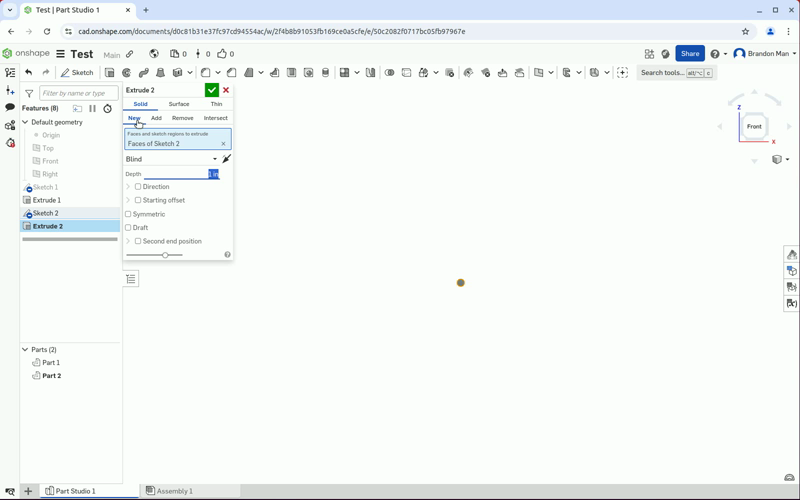
text(-2.407)
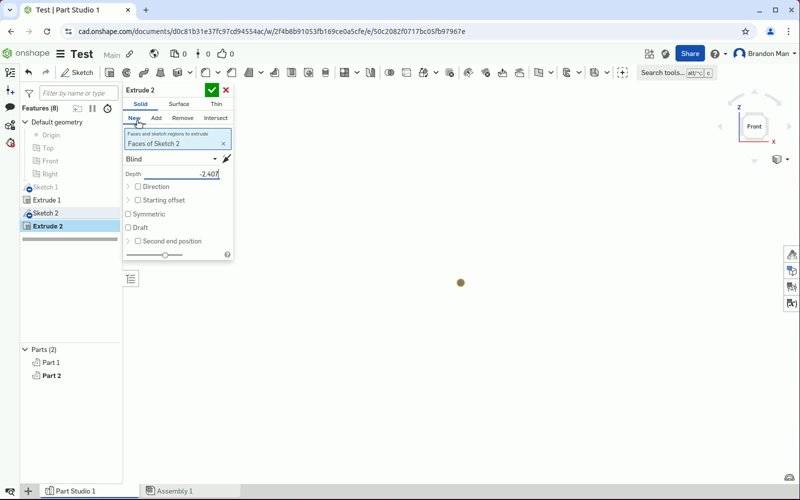
key(enter)
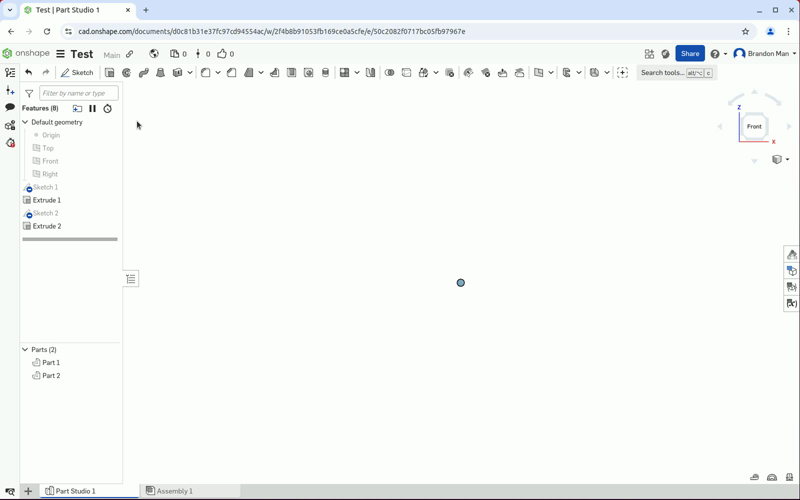
key(shift+h)
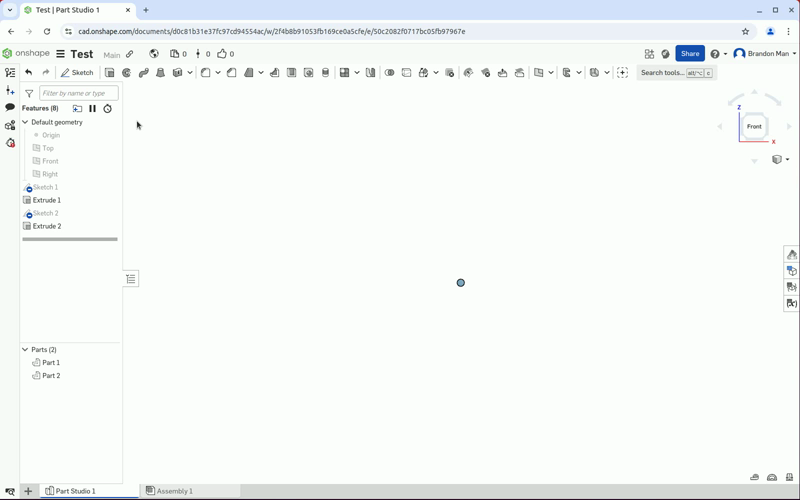
key(shift+h)
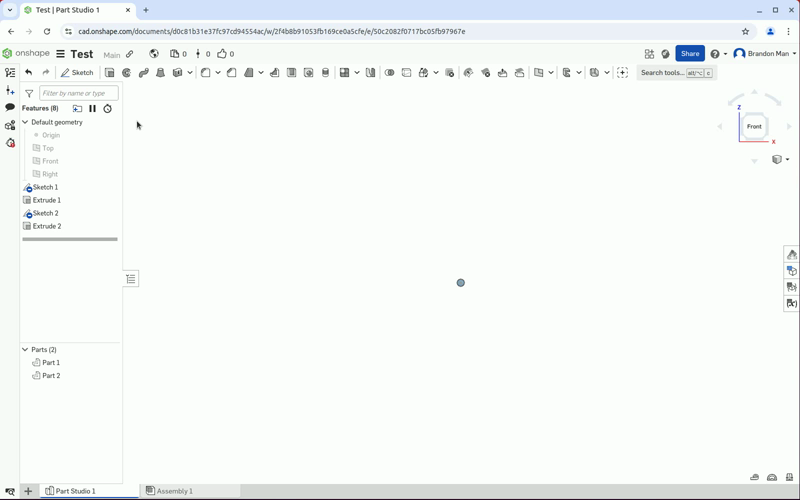
key(shift+7)
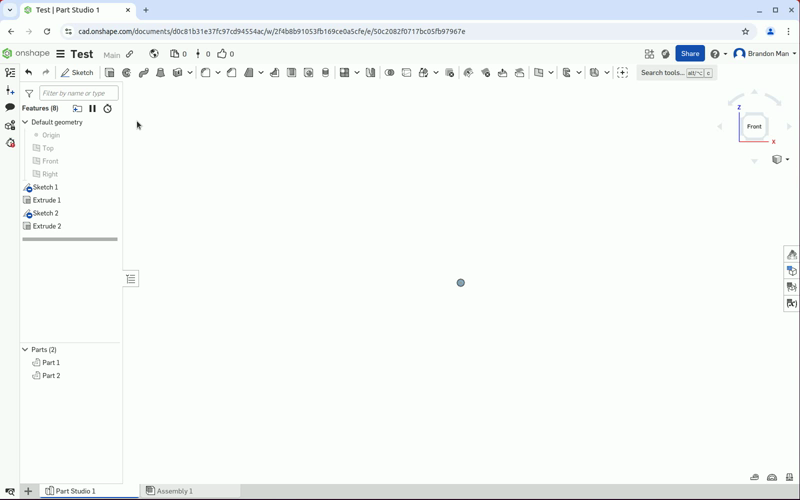
key(left, 2)
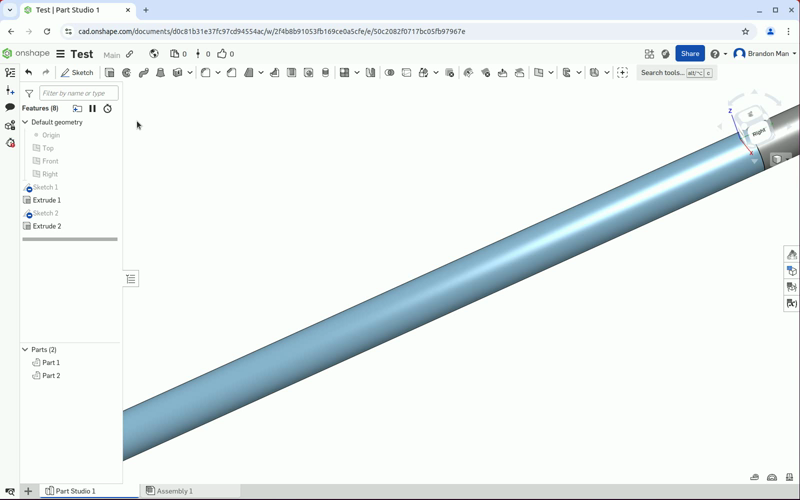
key(down, 2)
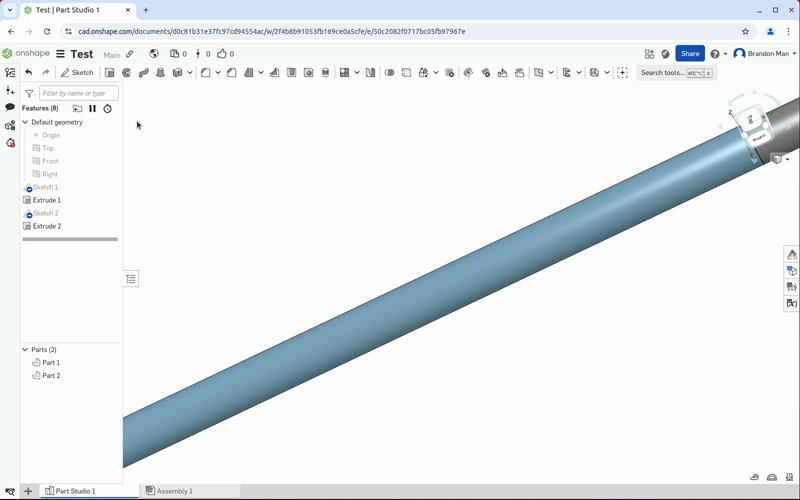
key(up, 2)
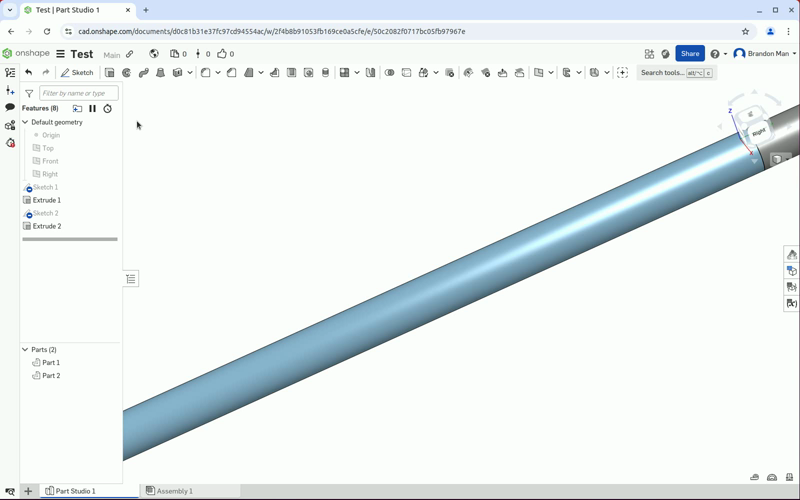
key(right, 2)
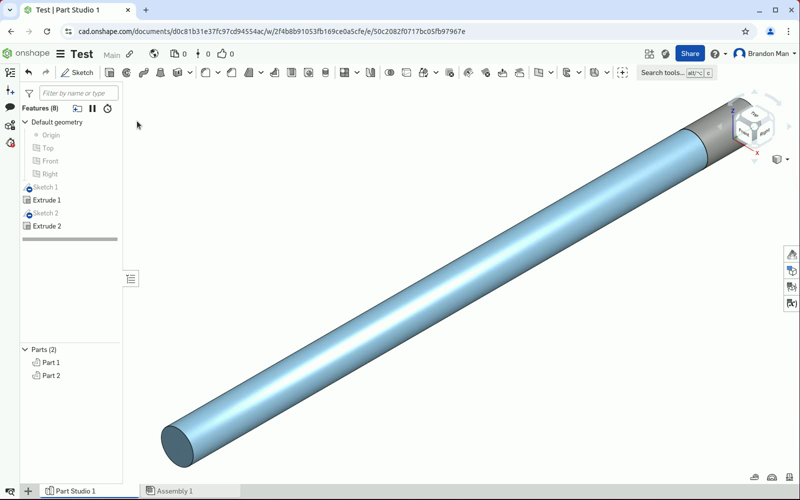
mouse_move(73, 189)
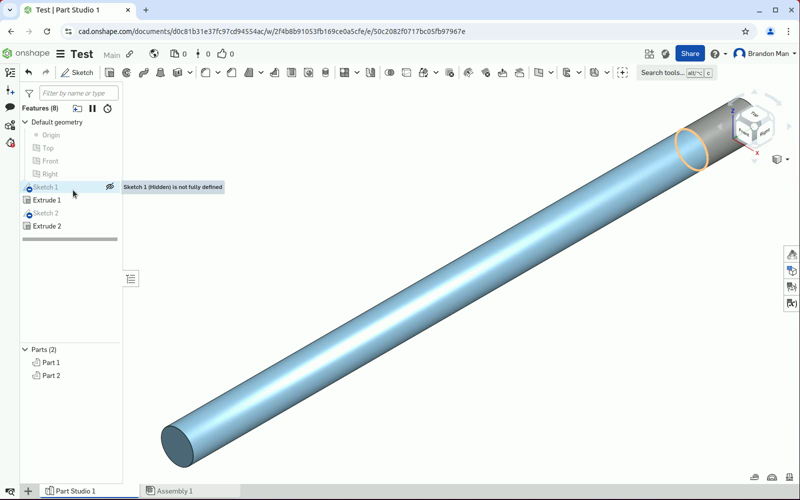
click(73, 189)